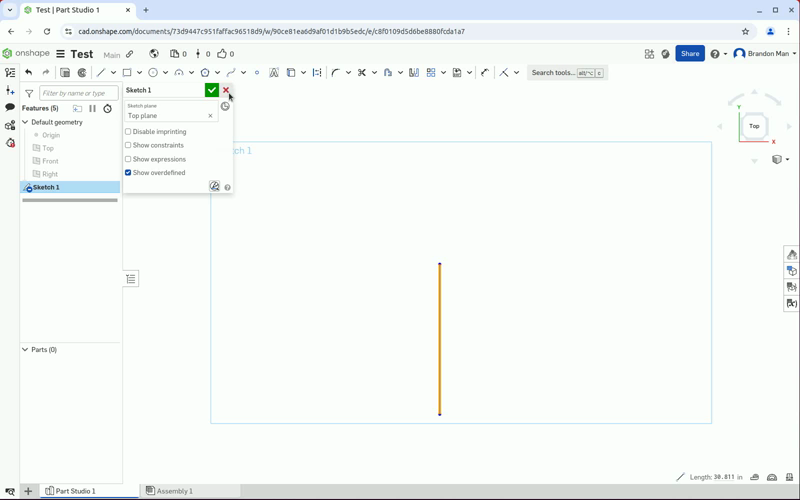
key(shift+h)
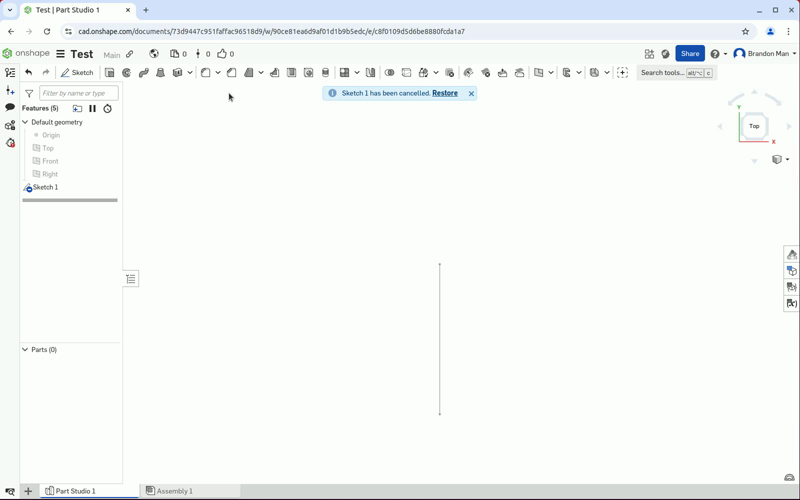
mouse_move(73, 352)
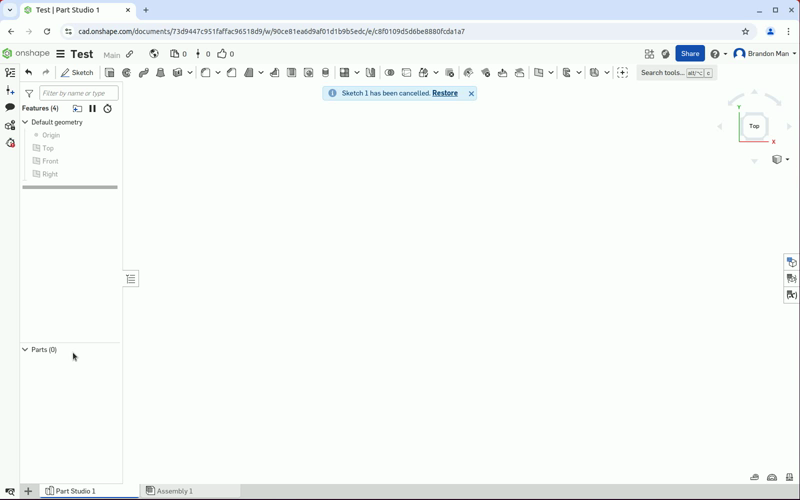
key(y)
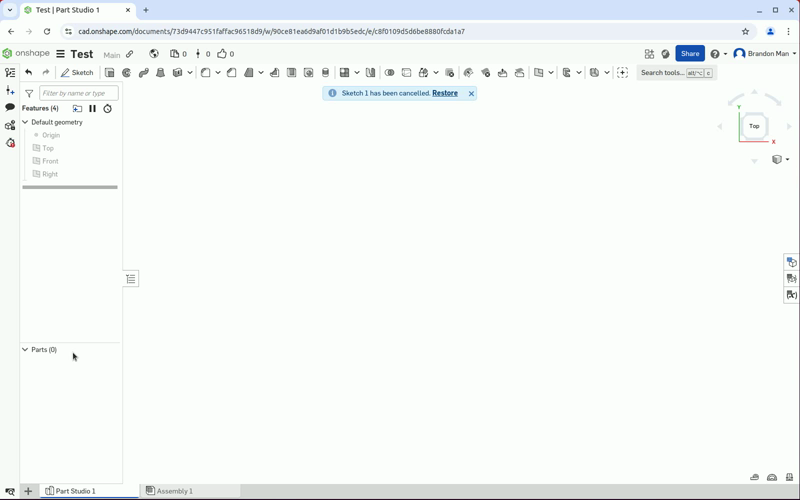
key(shift+p)
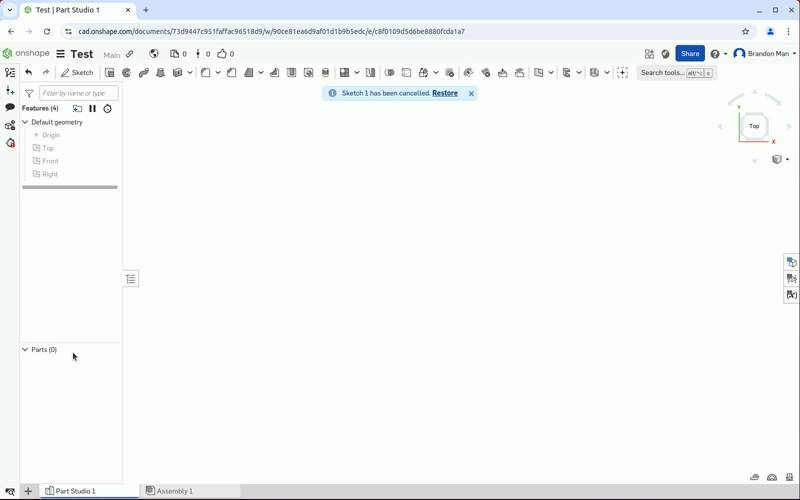
key(space)
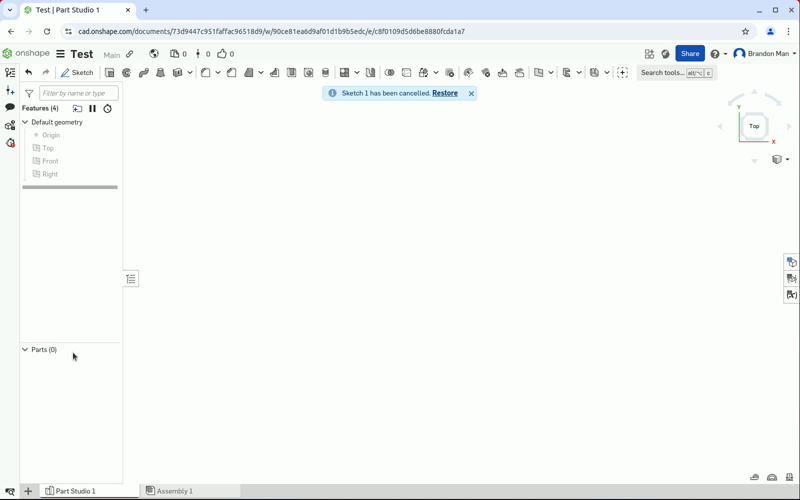
key_down(shift)
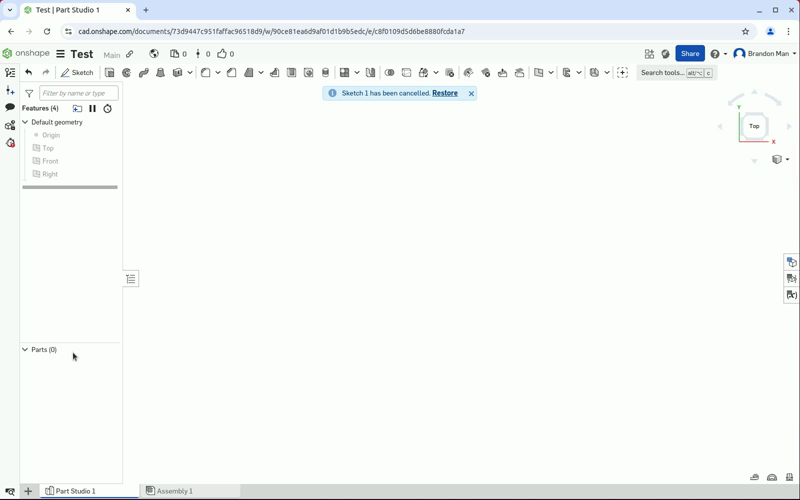
key(up)
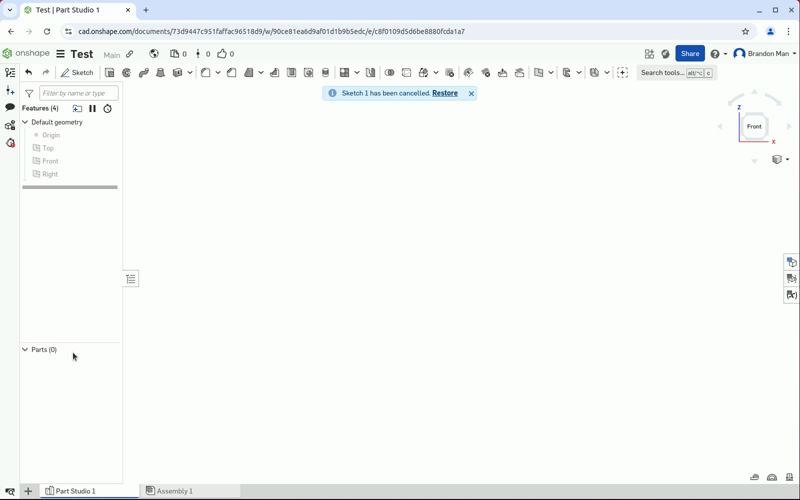
key_up(shift)
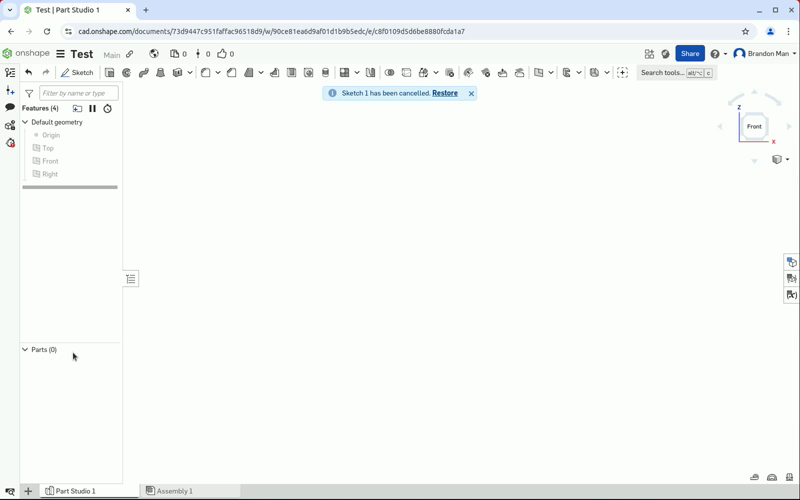
mouse_move(73, 352)
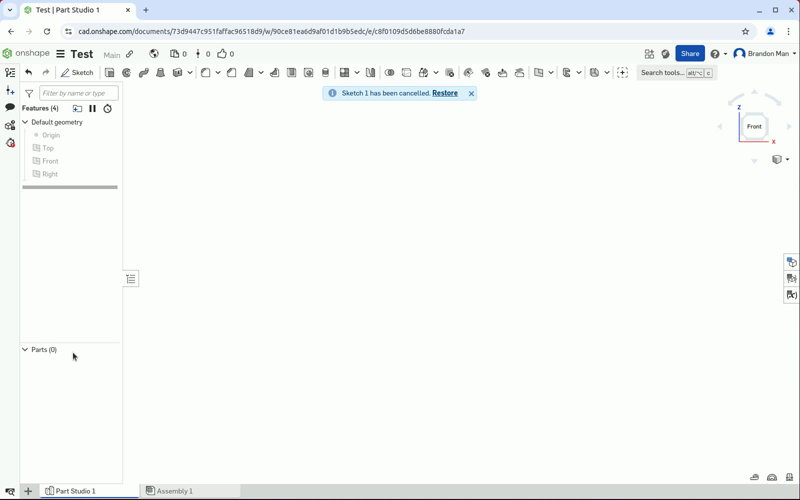
key(shift+y)
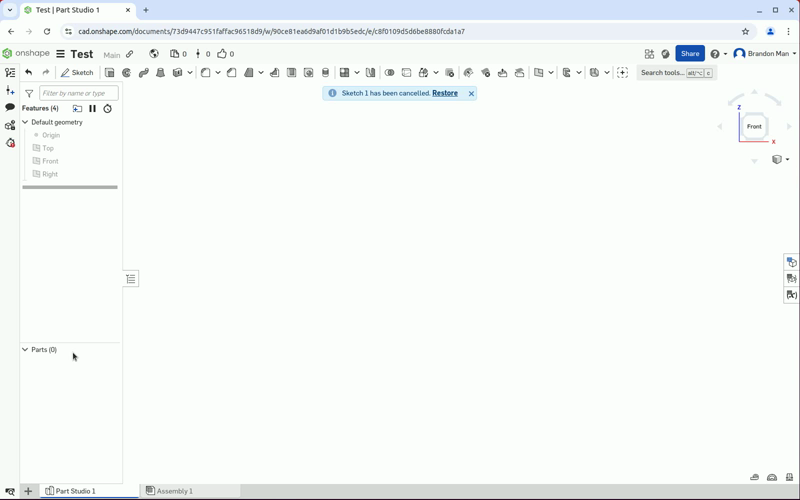
key(shift+s)
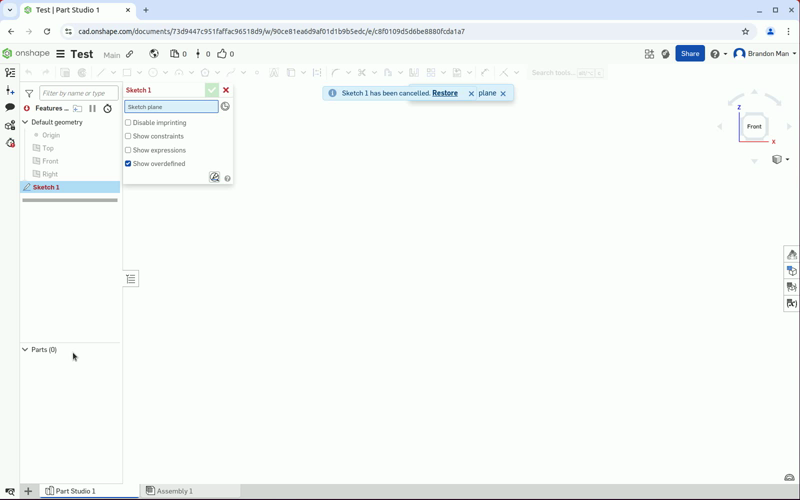
mouse_move(73, 163)
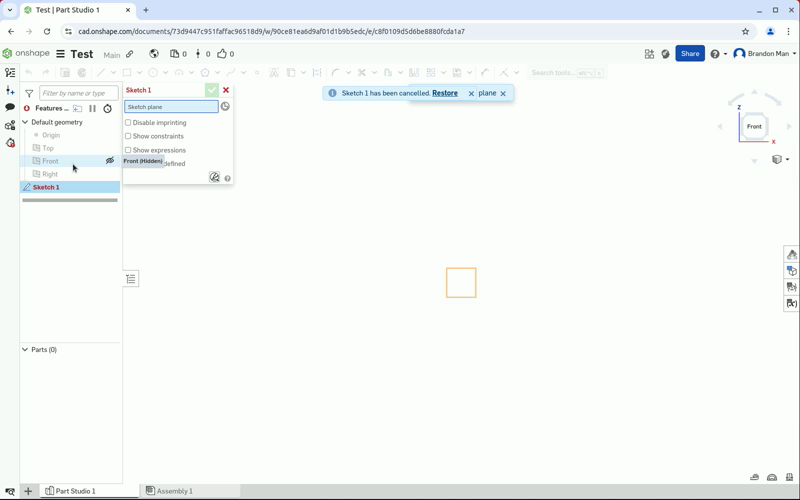
click(73, 163)
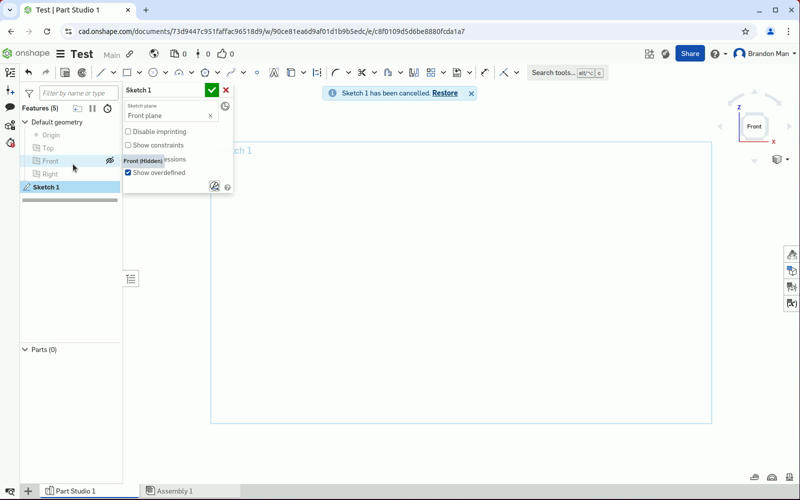
mouse_move(73, 352)
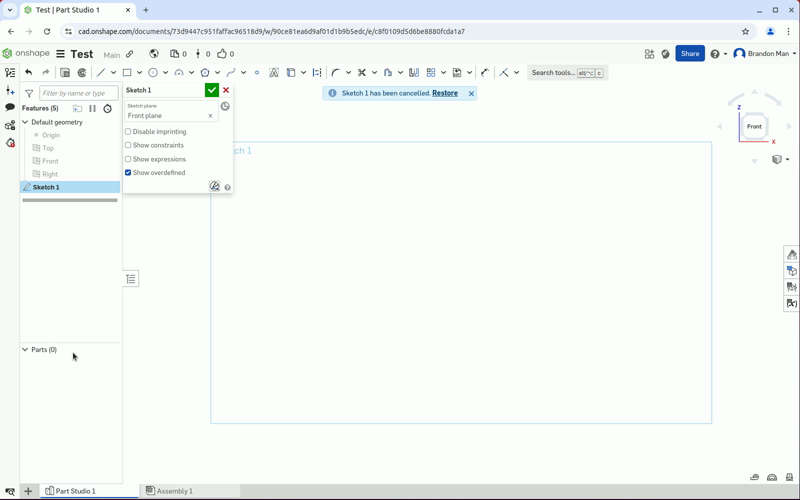
key(y)
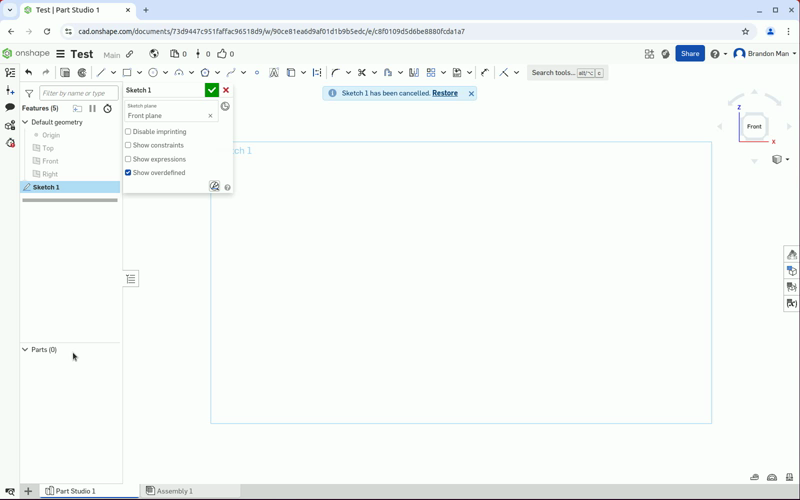
key(l)
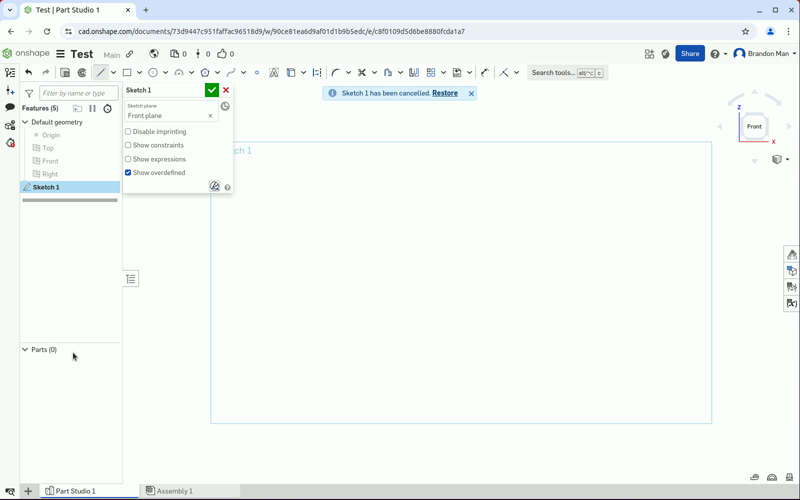
key_down(shift)
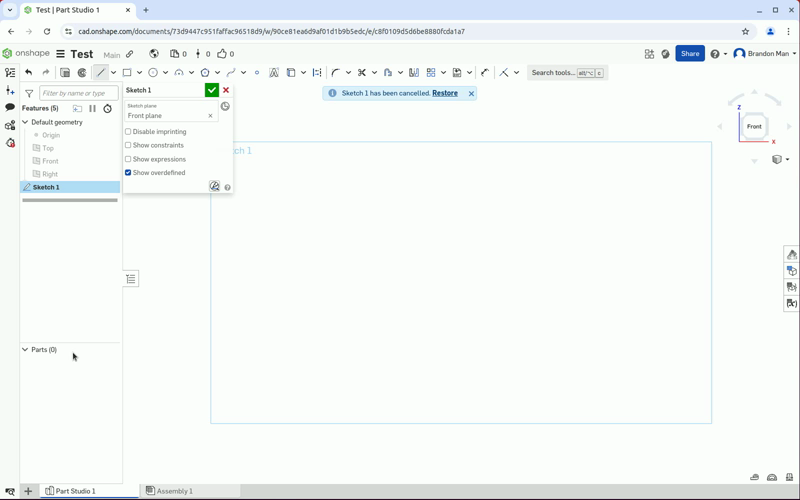
mouse_move(460, 282)
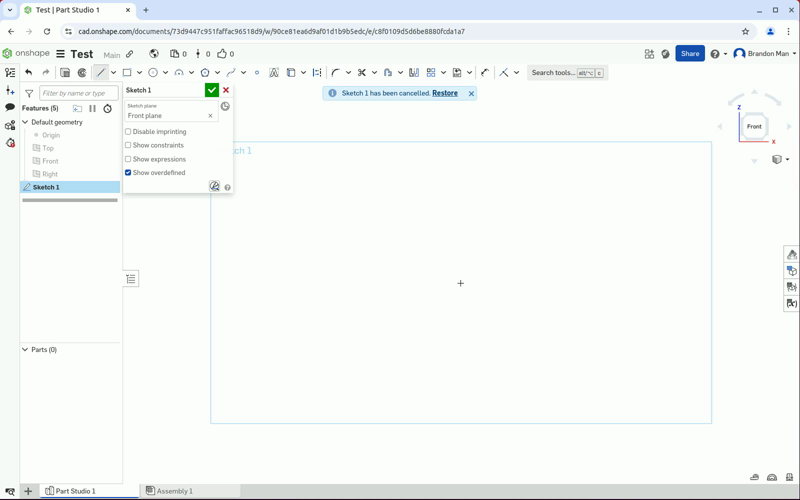
click(460, 282)
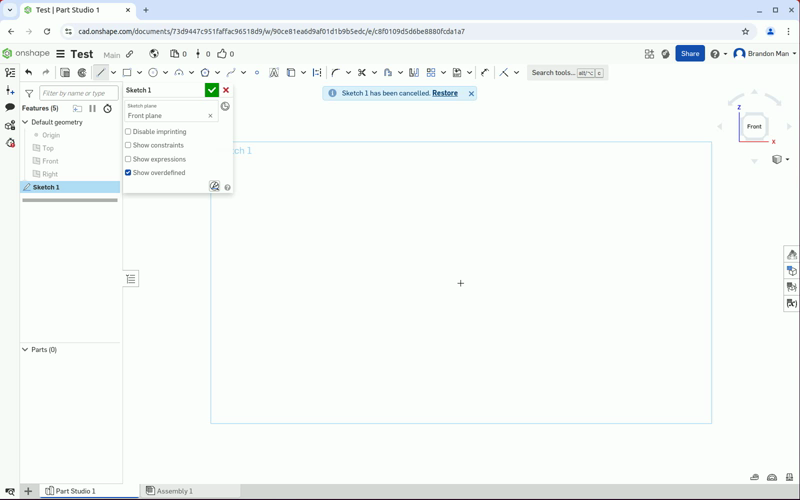
key_up(shift)
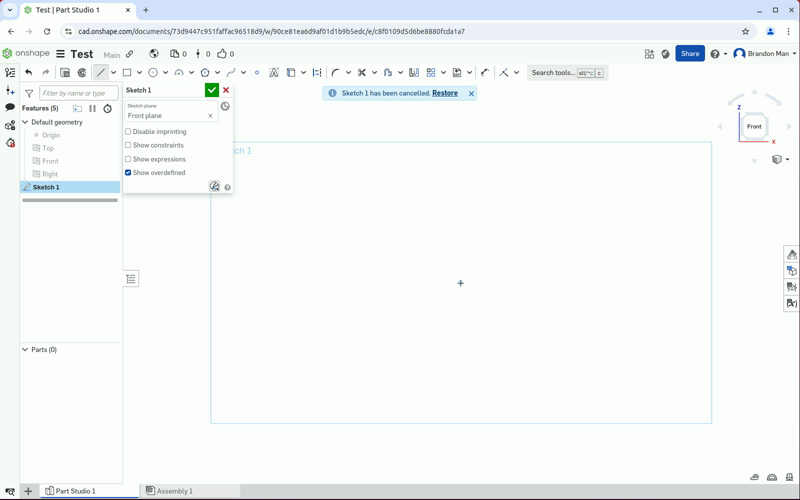
key_down(shift)
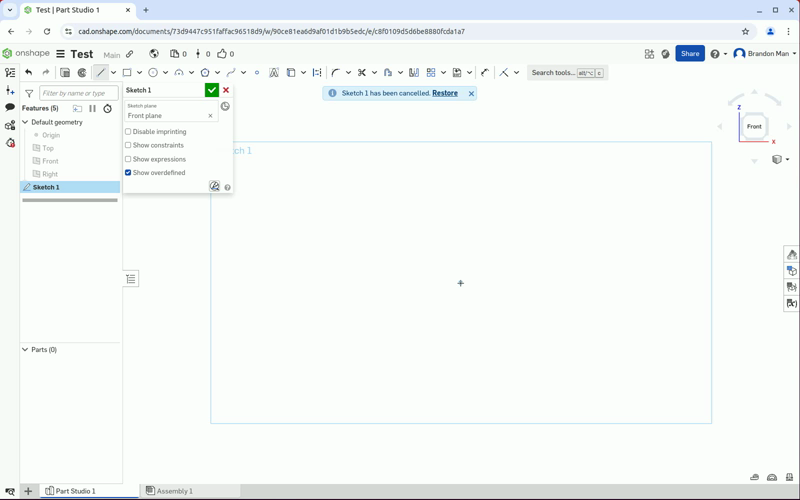
mouse_move(573, 282)
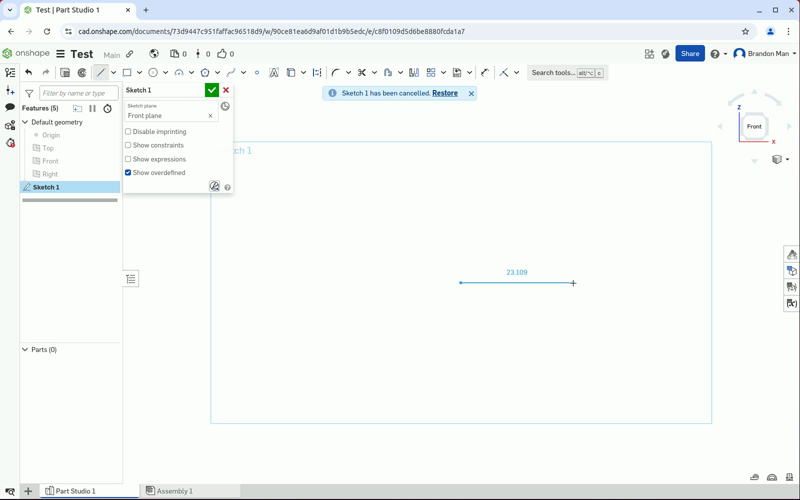
click(573, 282)
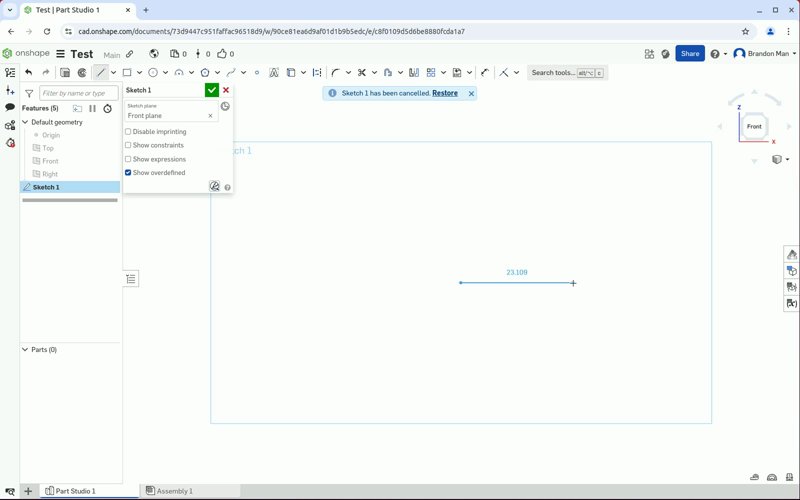
key_up(shift)
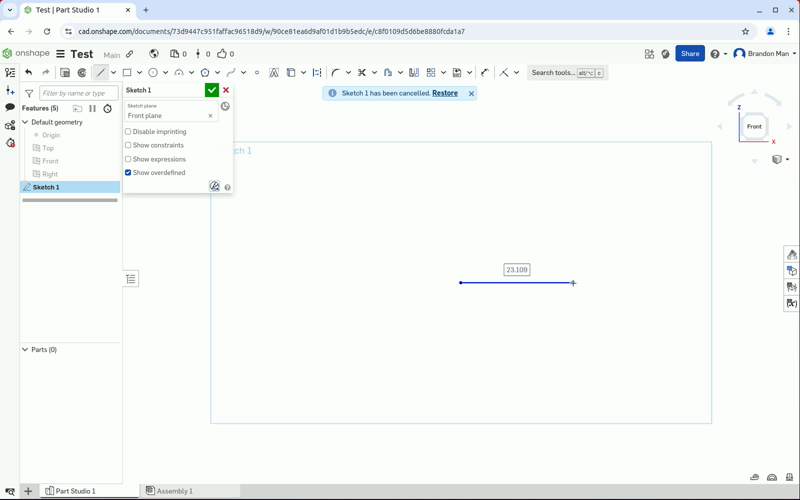
key_down(shift)
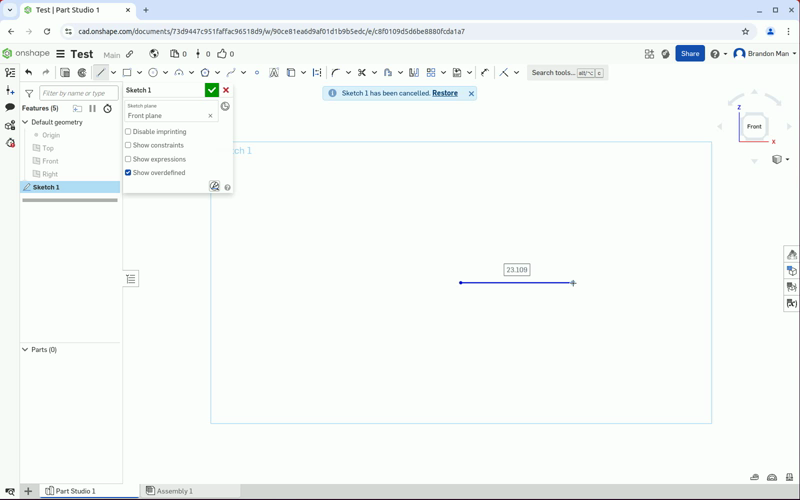
mouse_move(573, 208)
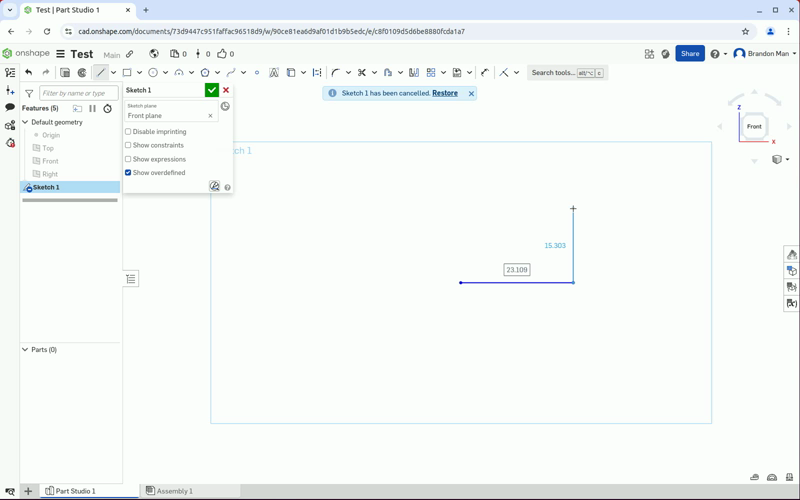
click(573, 208)
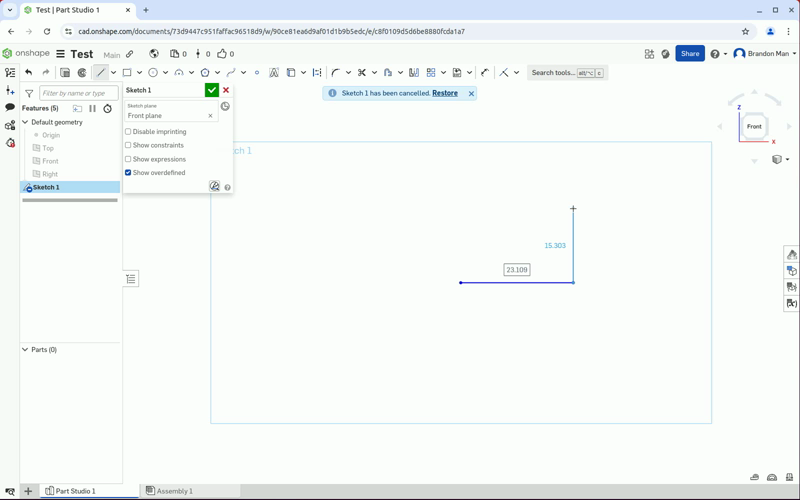
key_up(shift)
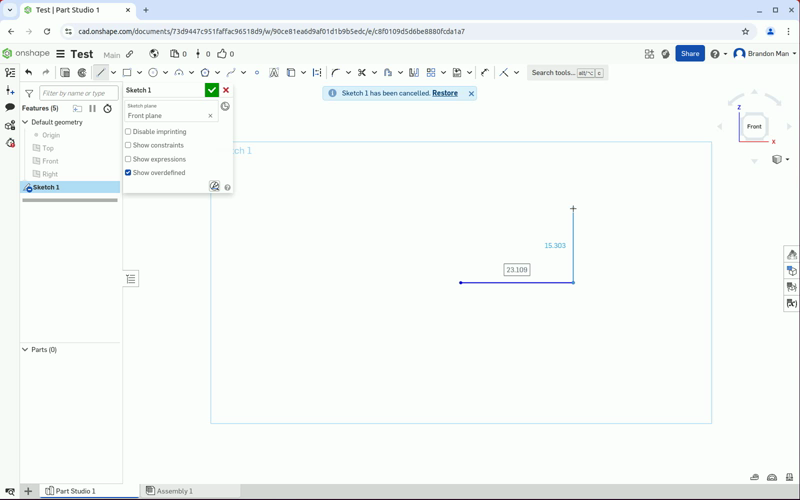
key_down(shift)
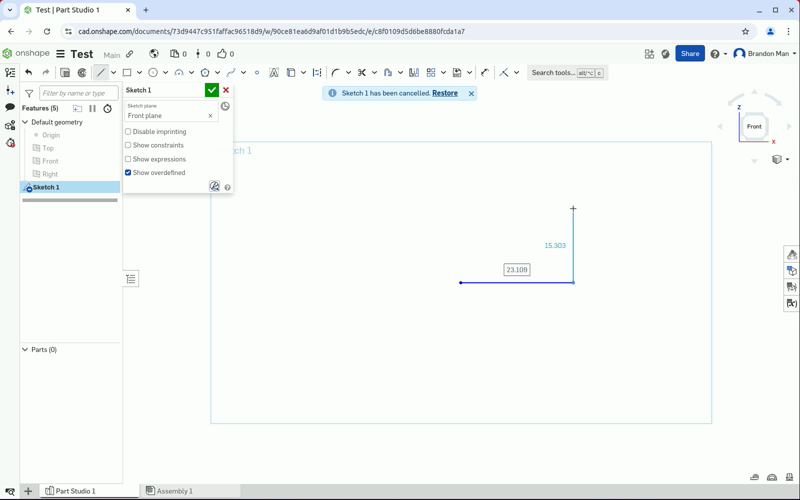
mouse_move(460, 208)
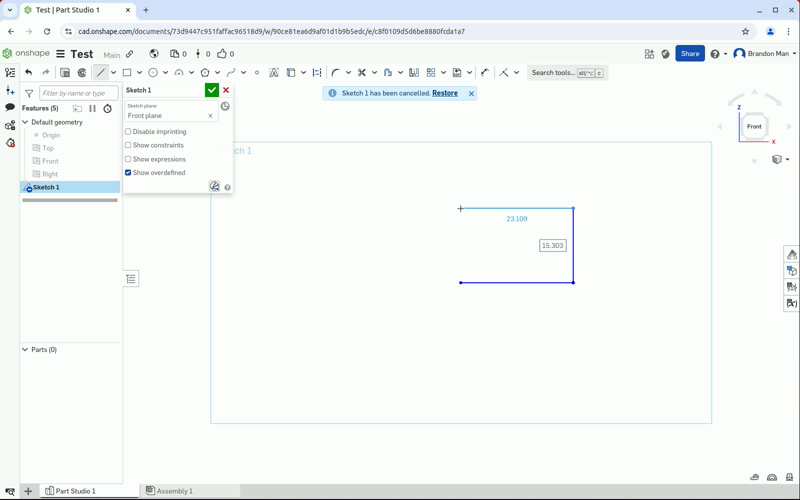
click(460, 208)
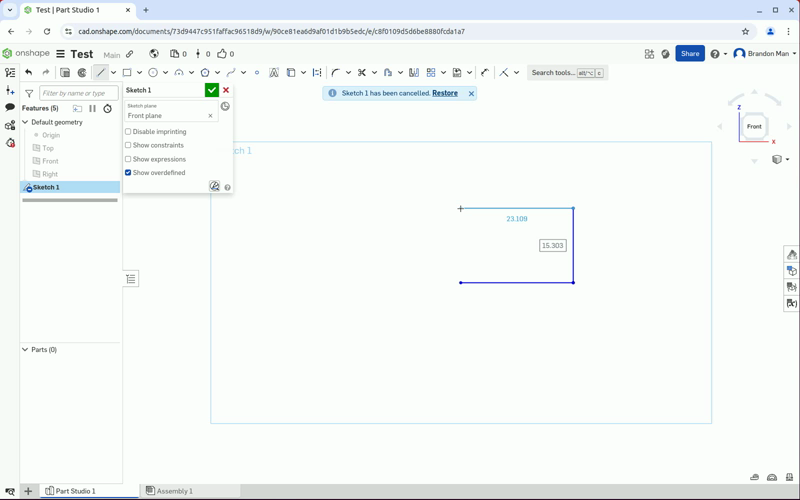
key_up(shift)
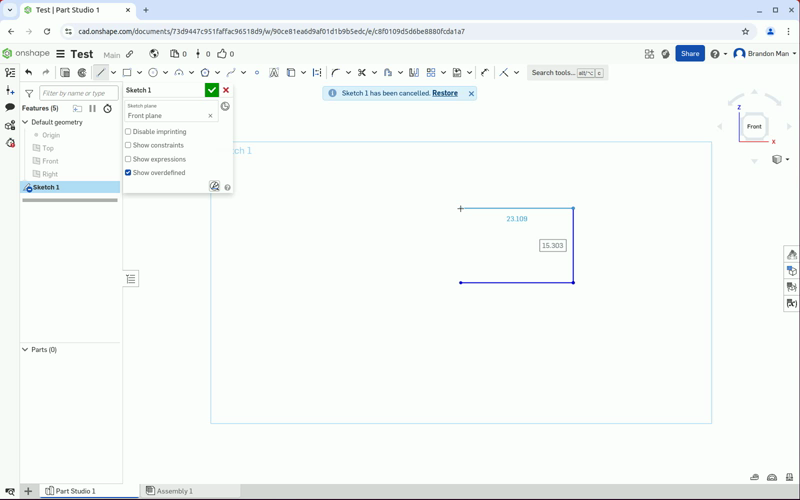
key_down(shift)
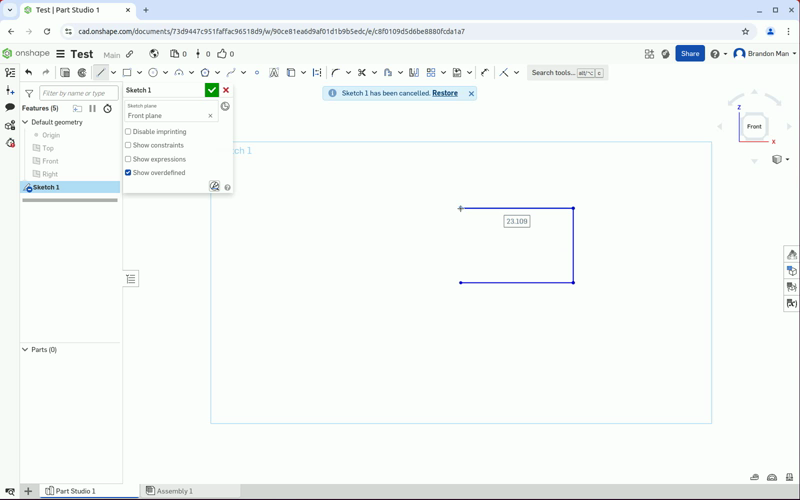
mouse_move(460, 282)
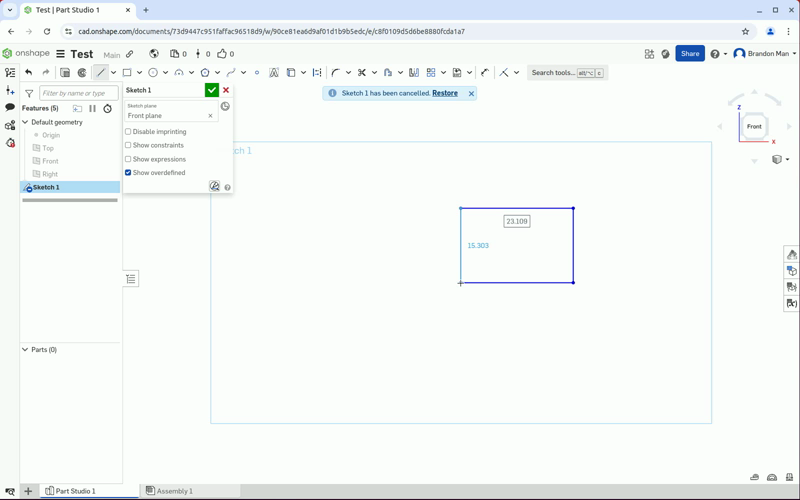
key_up(shift)
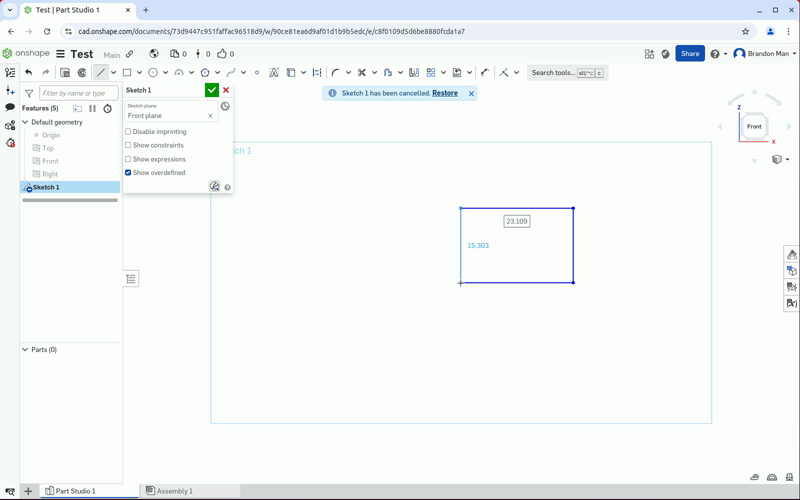
click(460, 282)
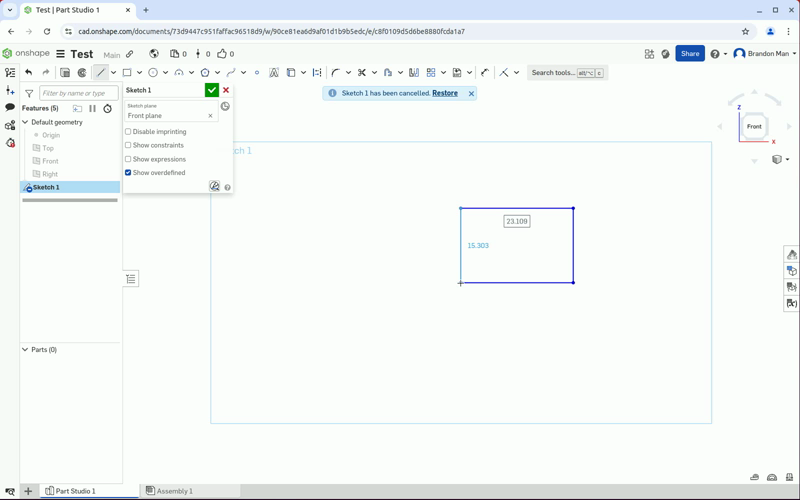
key(esc)
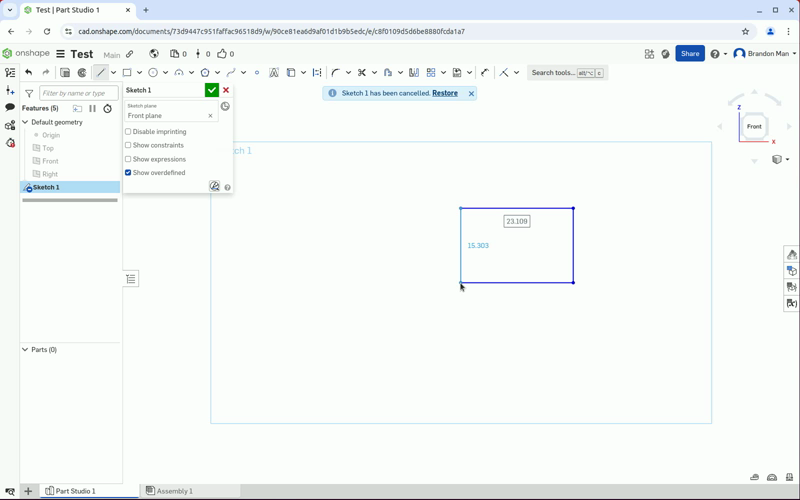
mouse_move(537, 243)
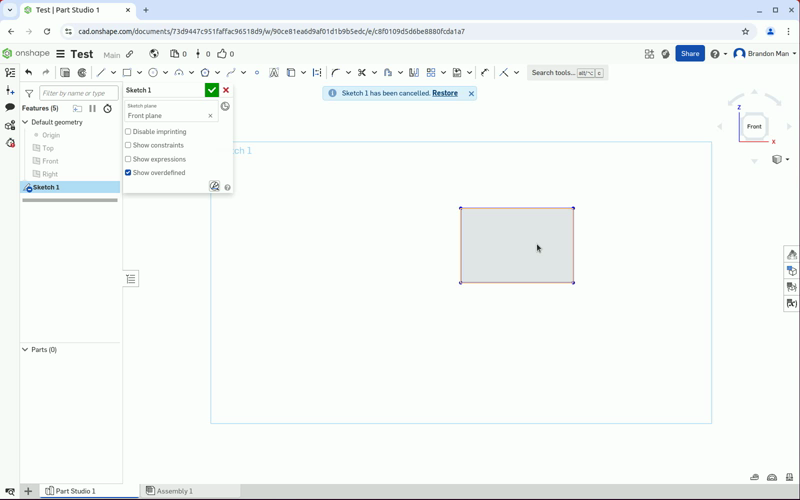
click(537, 243)
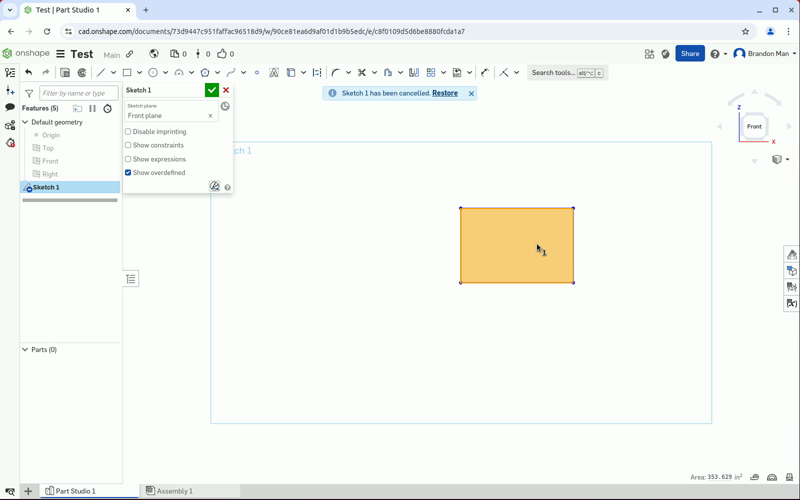
mouse_move(73, 352)
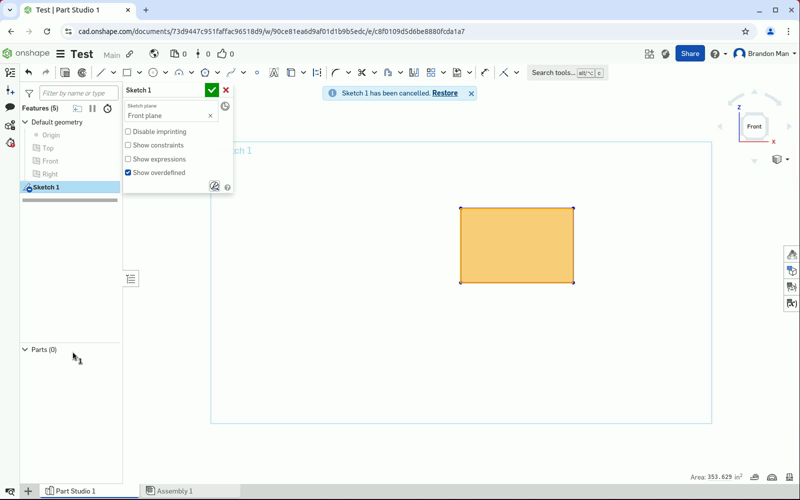
key(shift+y)
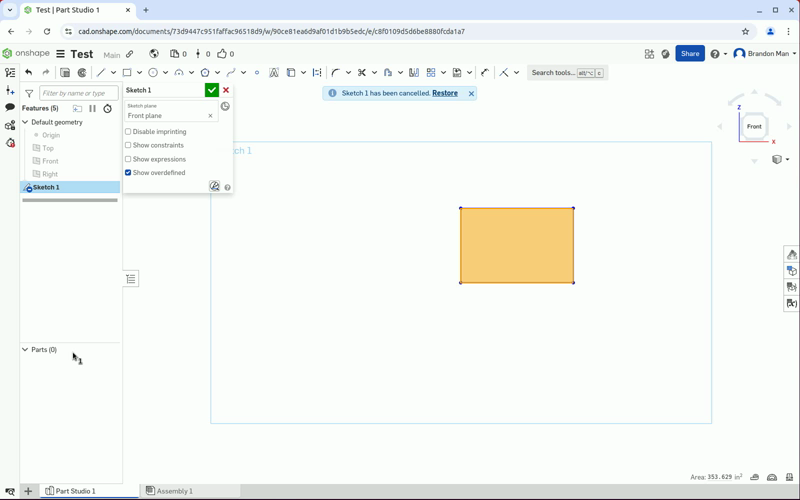
key(shift+e)
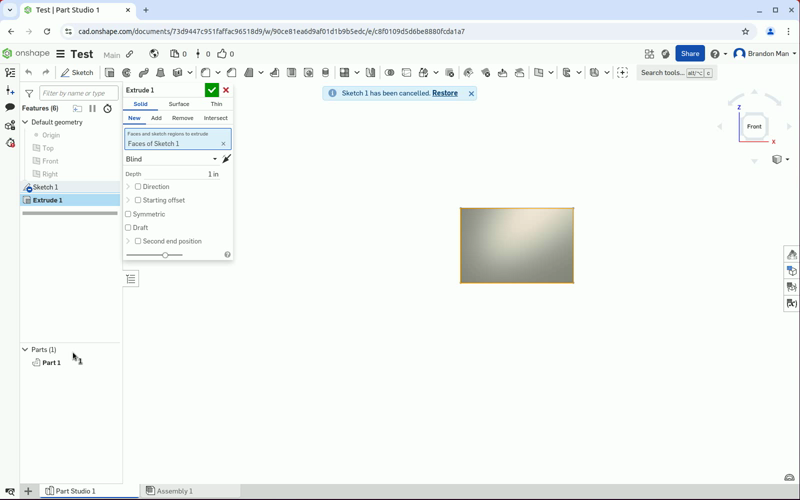
mouse_move(143, 106)
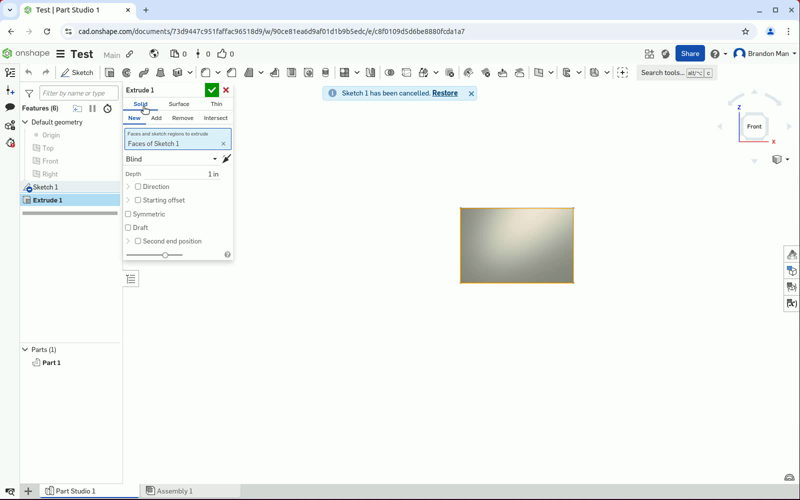
click(143, 106)
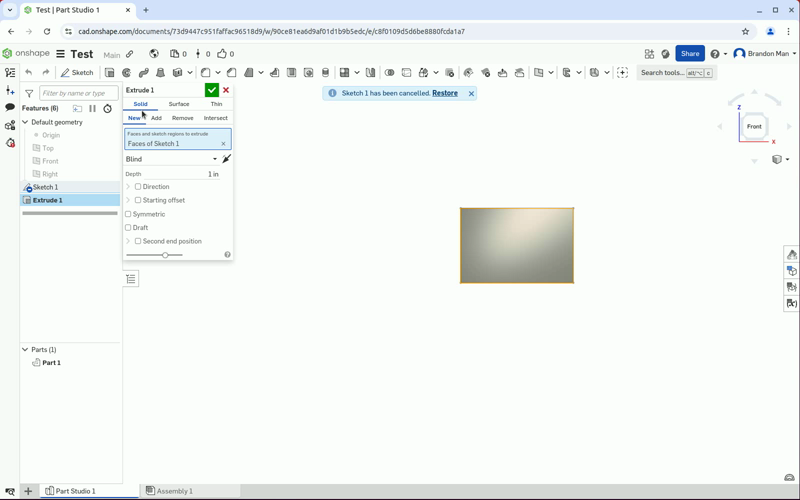
mouse_move(137, 120)
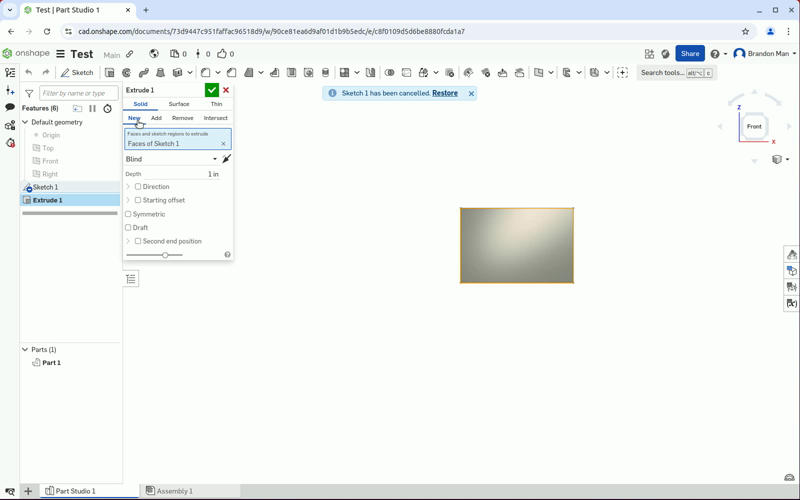
click(137, 120)
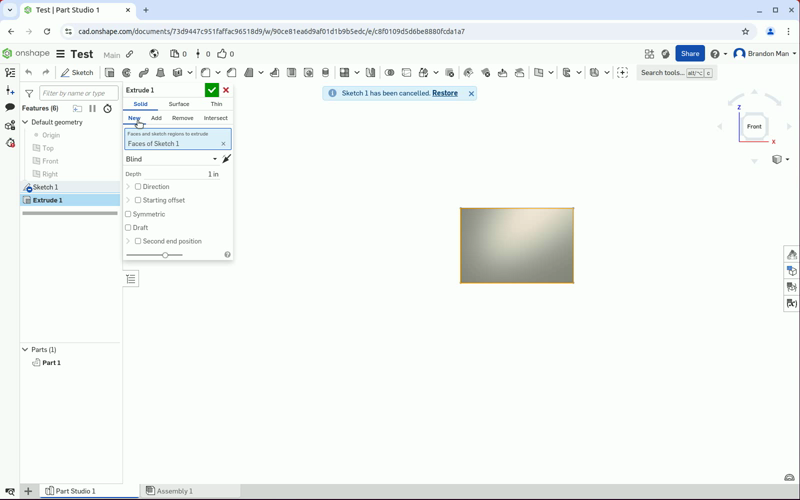
key(tab, 4)
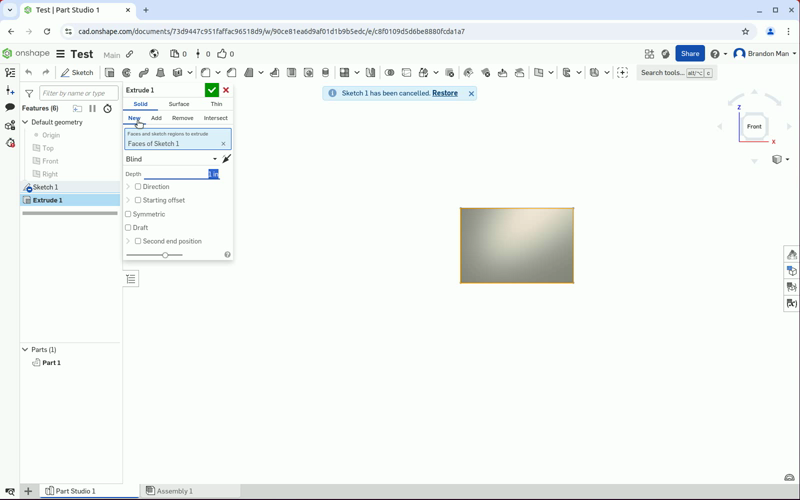
text(13.961)
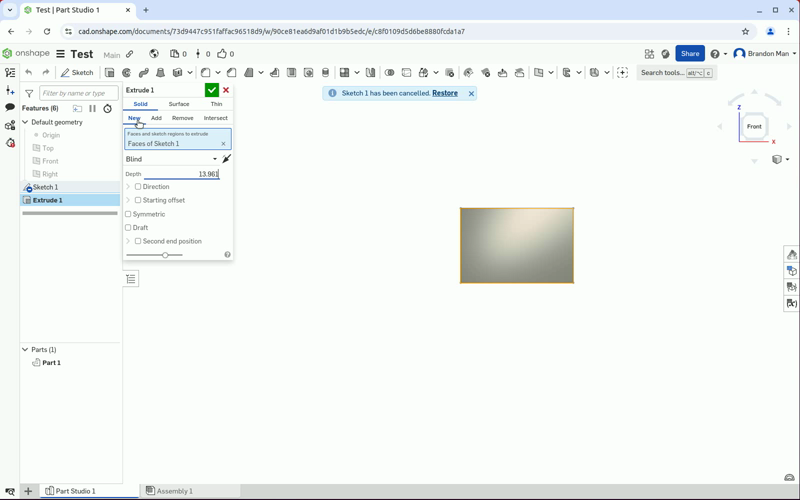
key(enter)
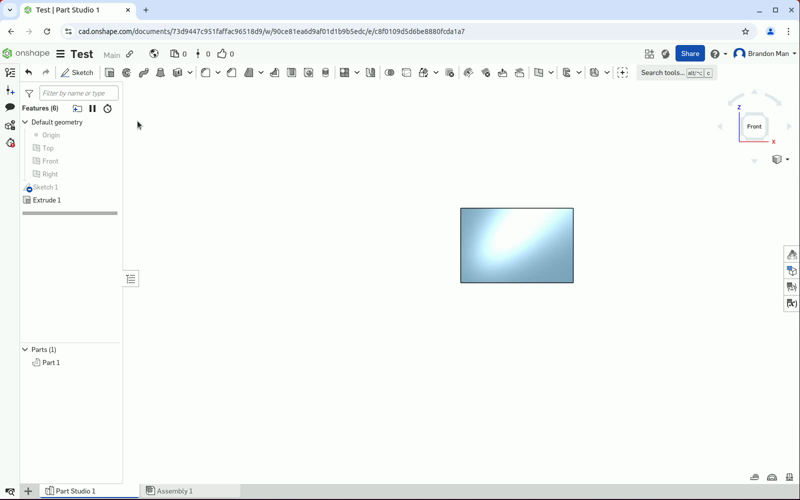
key(shift+h)
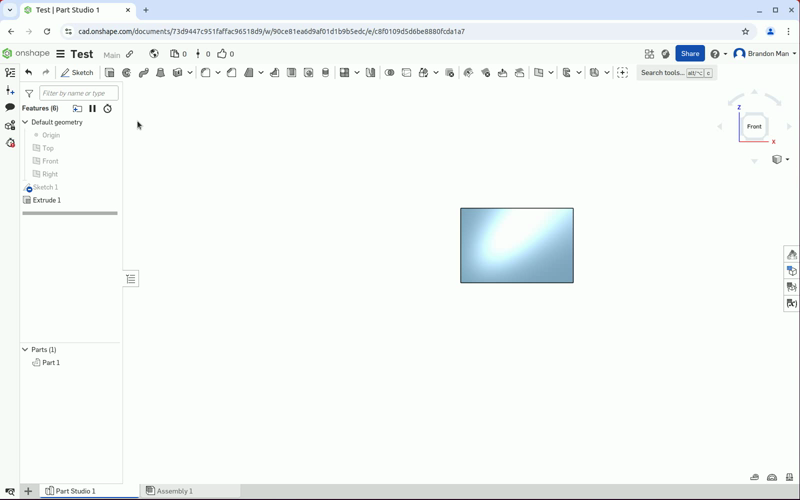
key(shift+h)
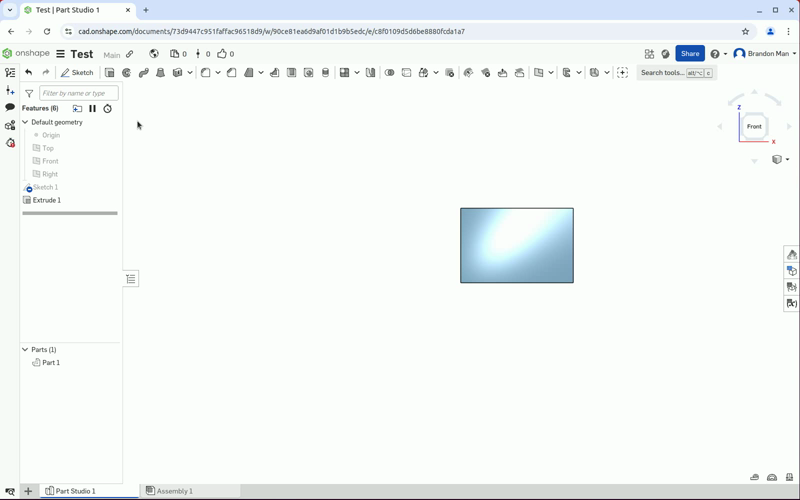
mouse_move(73, 189)
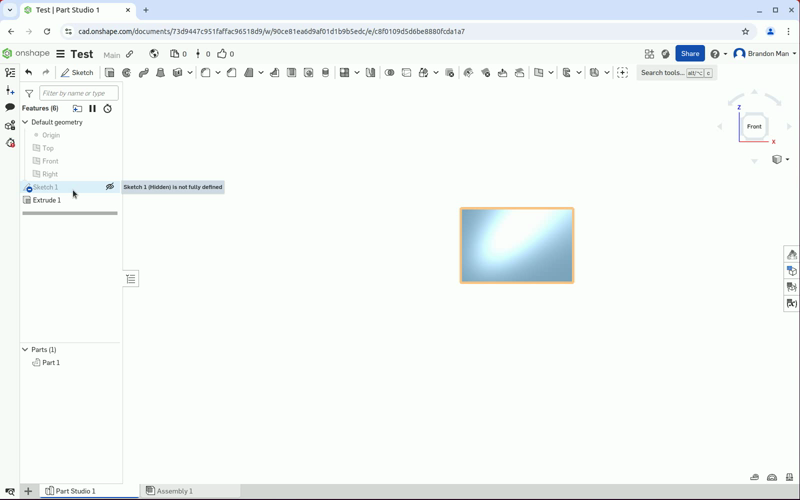
click(73, 189)
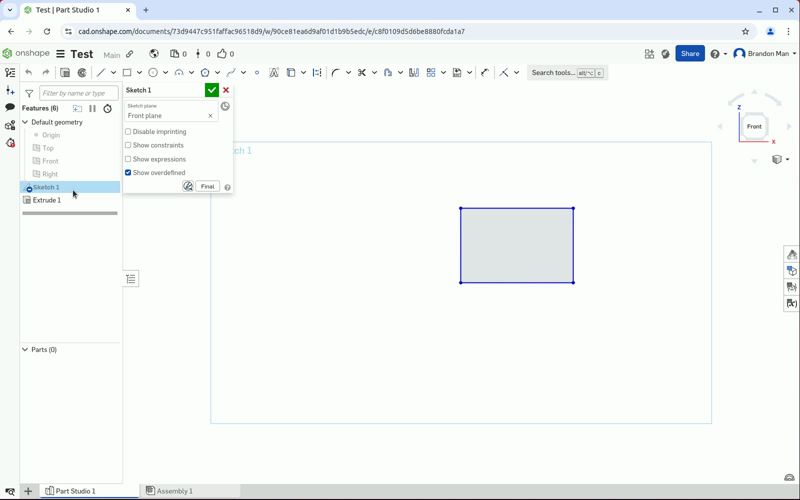
mouse_move(229, 92)
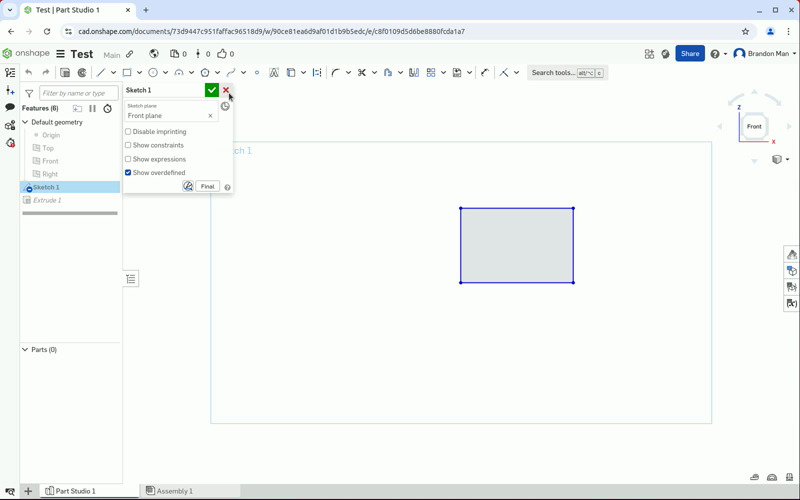
click(229, 92)
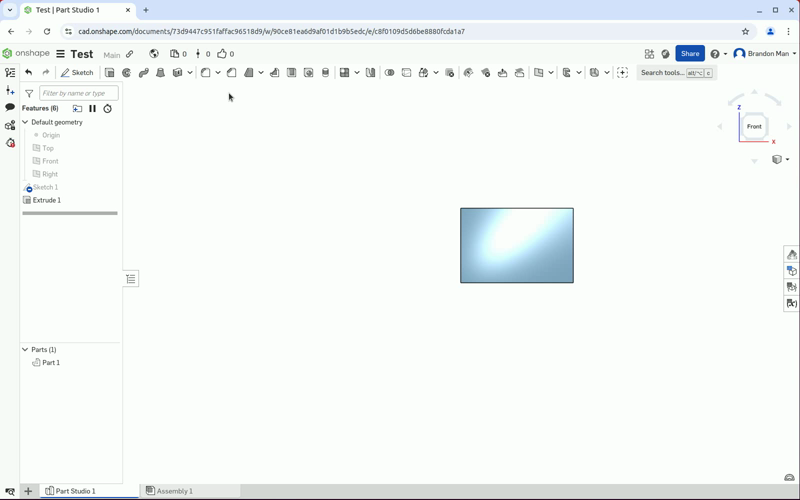
mouse_move(541, 75)
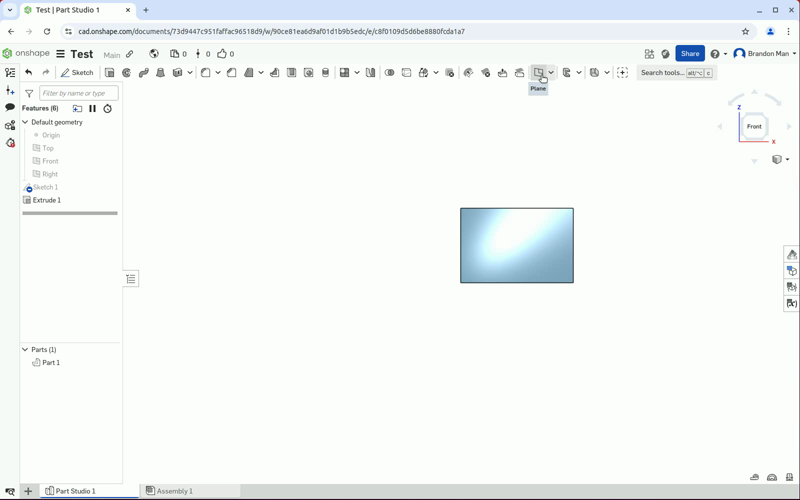
click(541, 75)
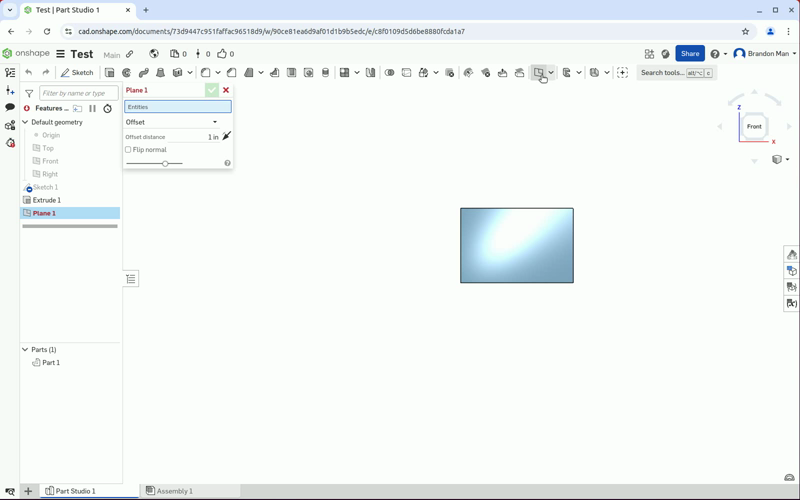
mouse_move(73, 163)
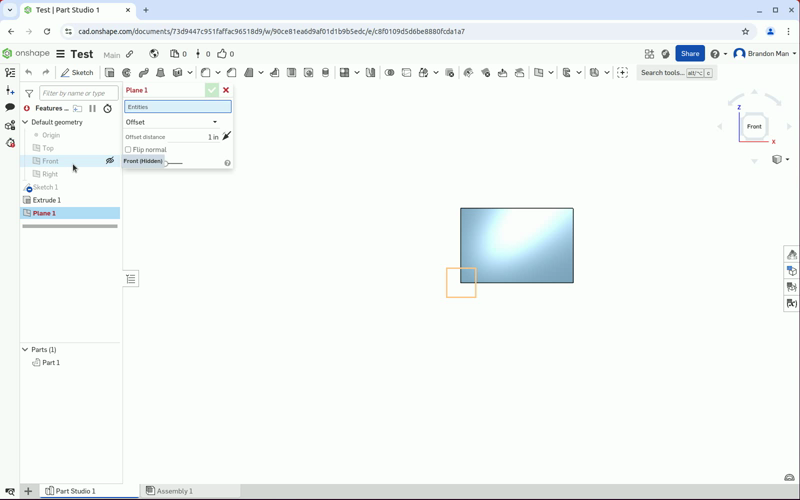
click(73, 163)
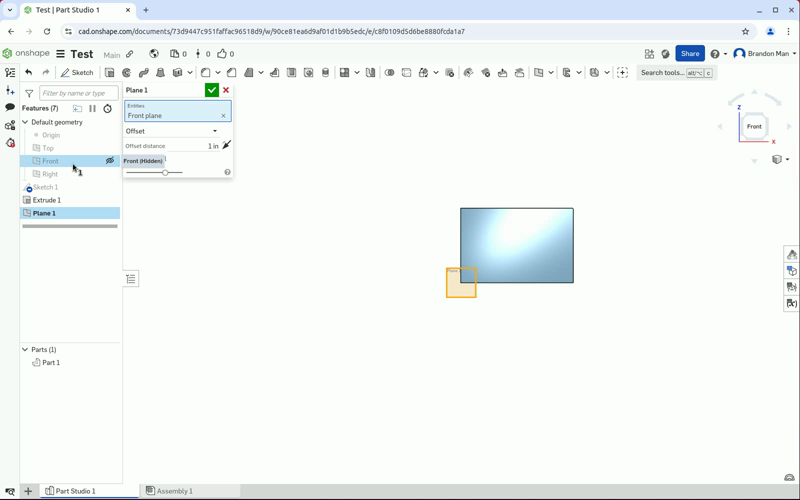
key(tab, 2)
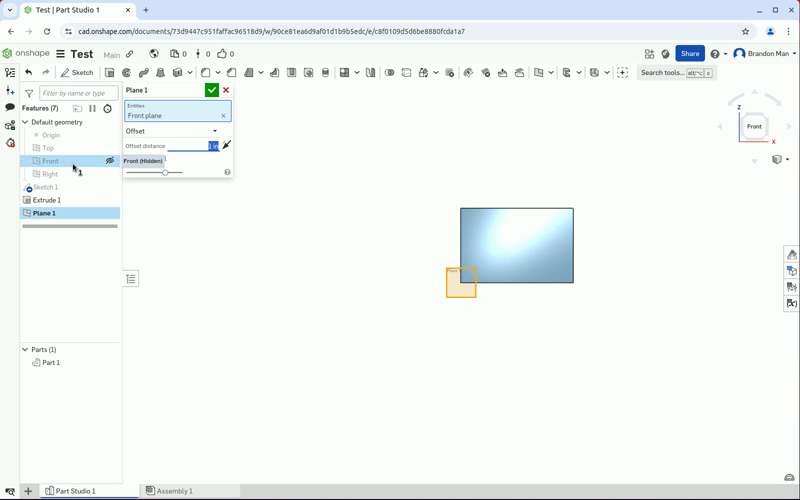
text(13.957)
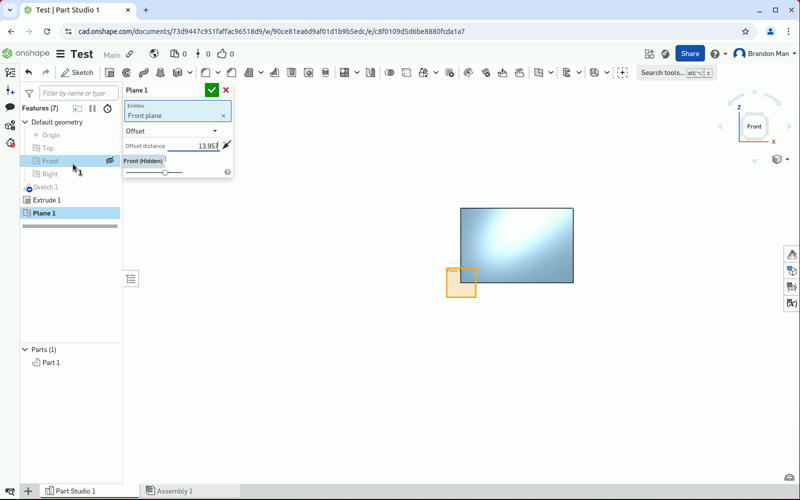
key(enter, 2)
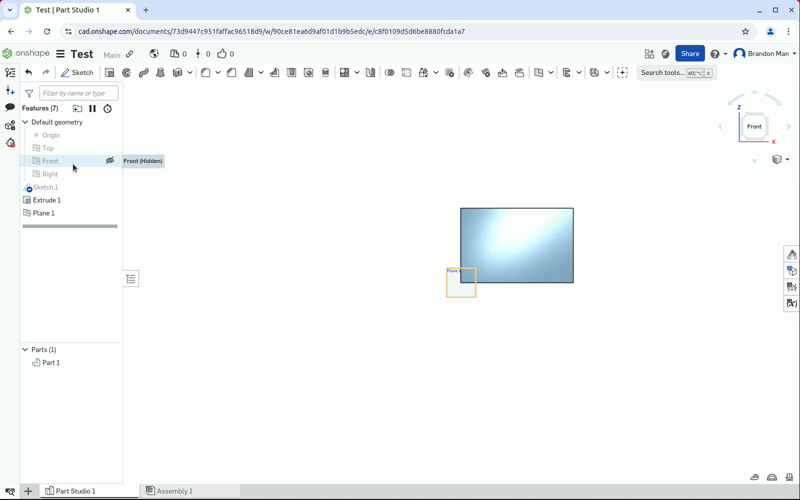
key(shift+s)
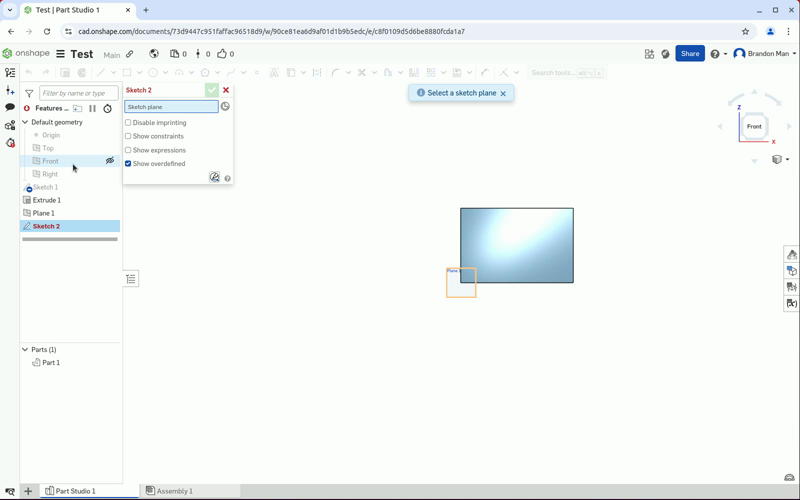
mouse_move(73, 215)
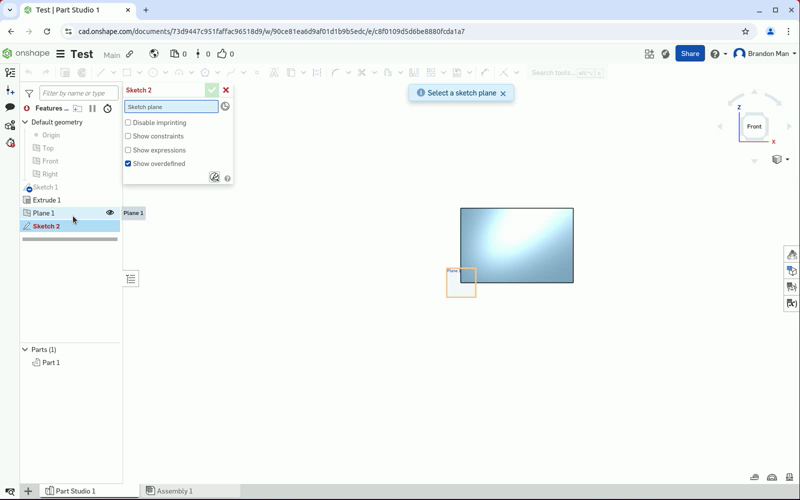
click(73, 215)
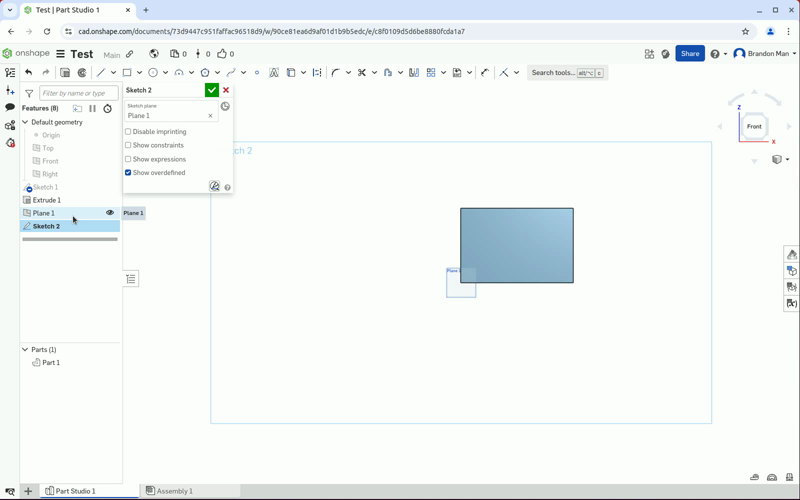
mouse_move(73, 352)
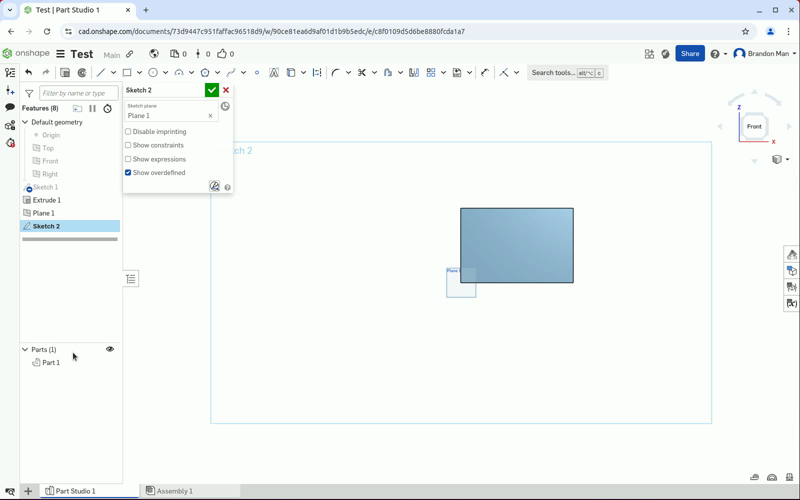
key(y)
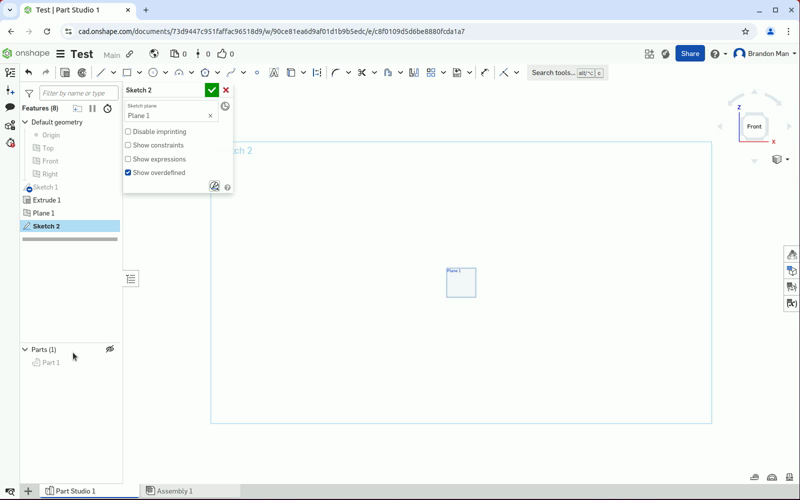
key(c)
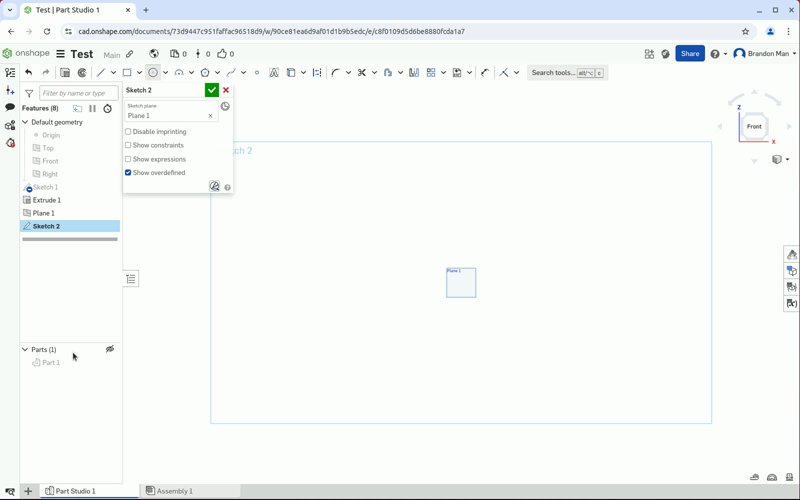
key_down(shift)
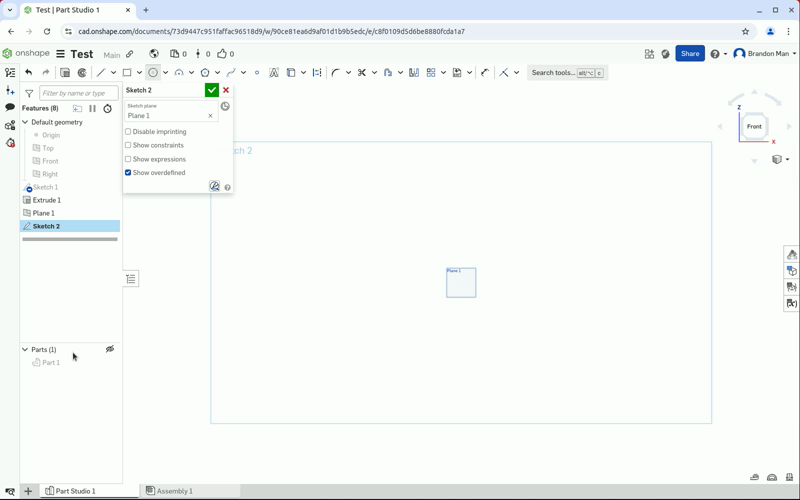
mouse_move(504, 253)
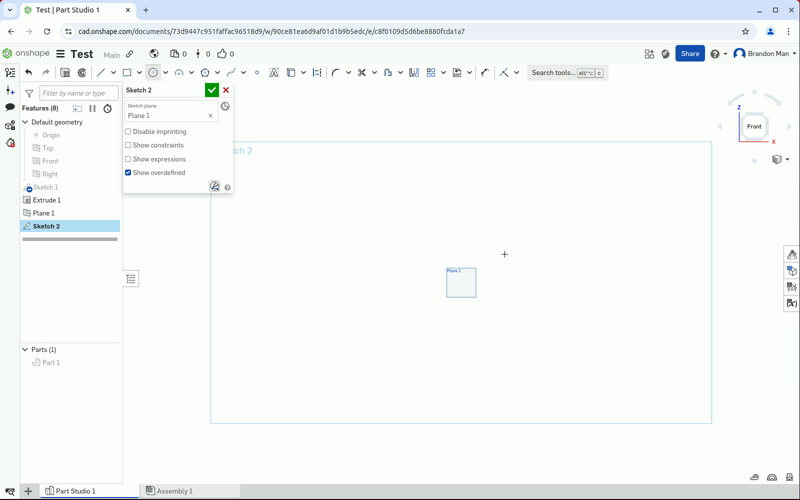
click(504, 253)
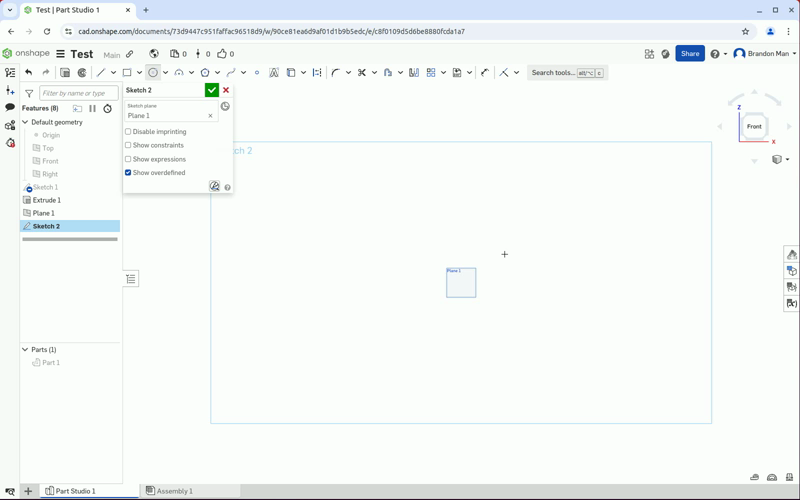
key_up(shift)
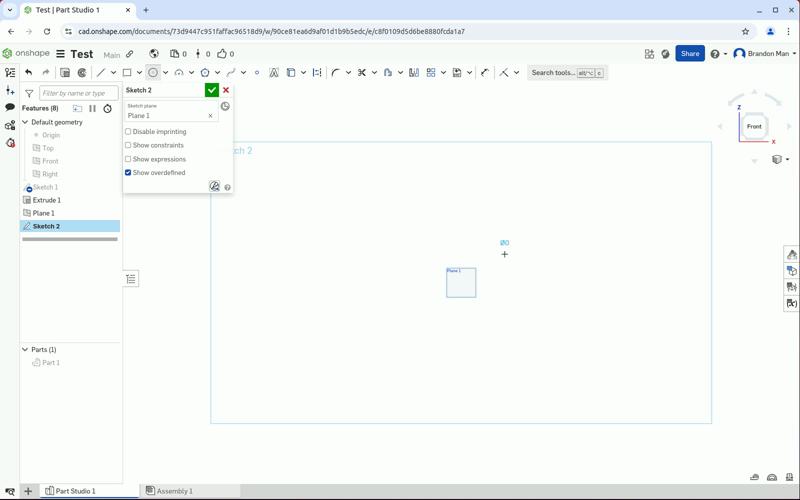
mouse_move(522, 253)
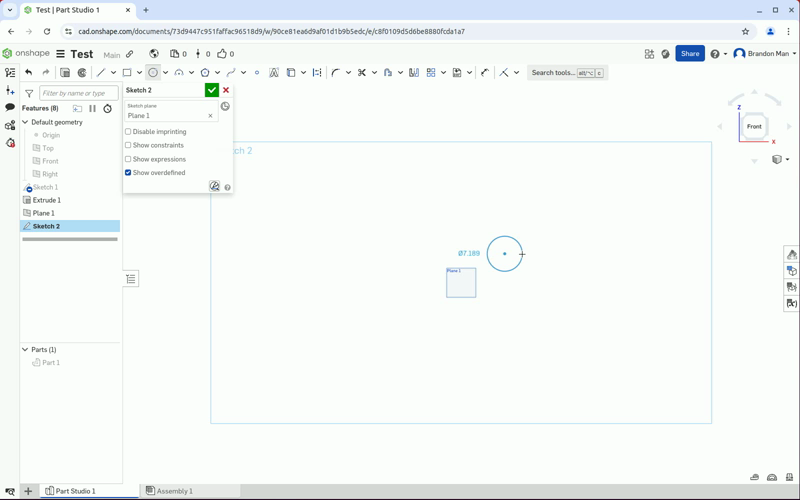
click(522, 253)
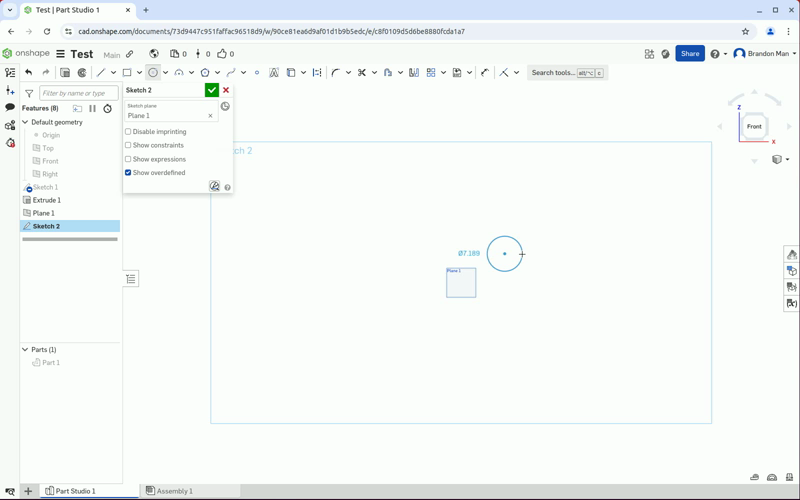
key(esc)
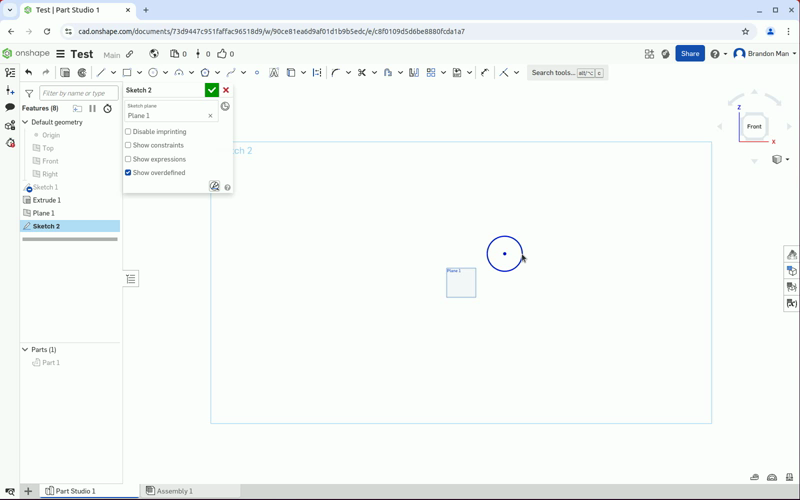
mouse_move(494, 258)
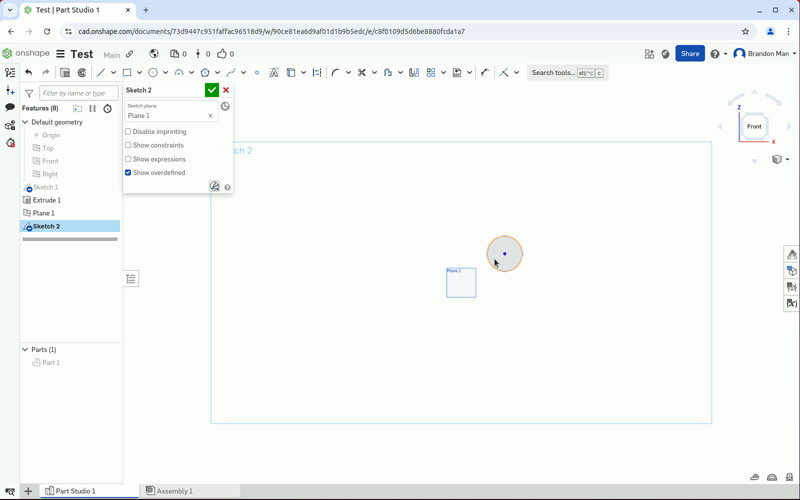
scroll(6)
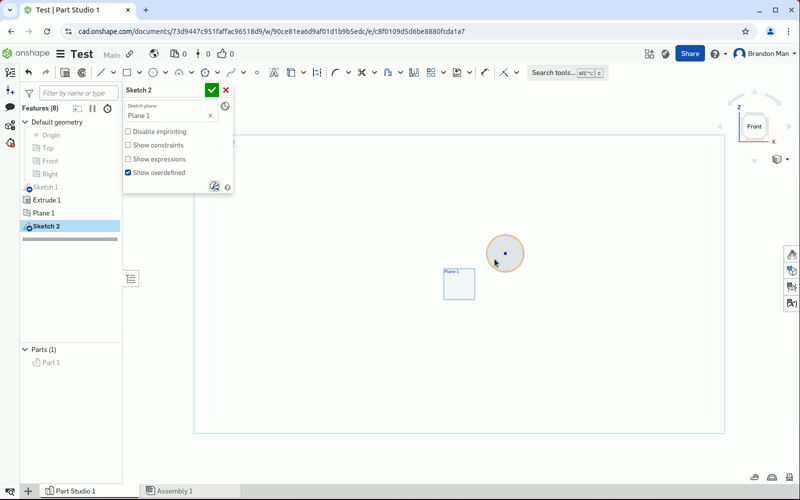
scroll(6)
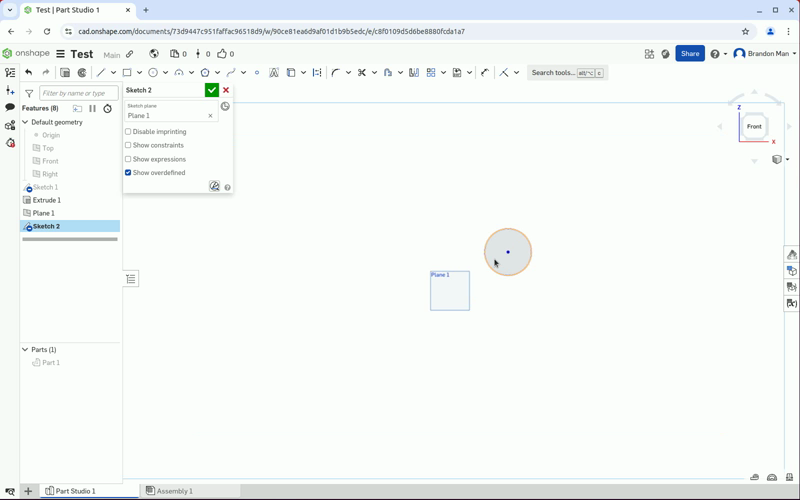
scroll(6)
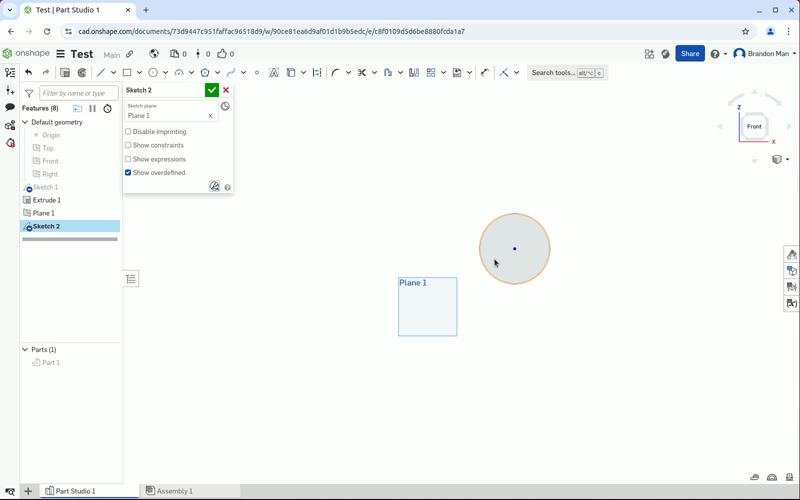
scroll(6)
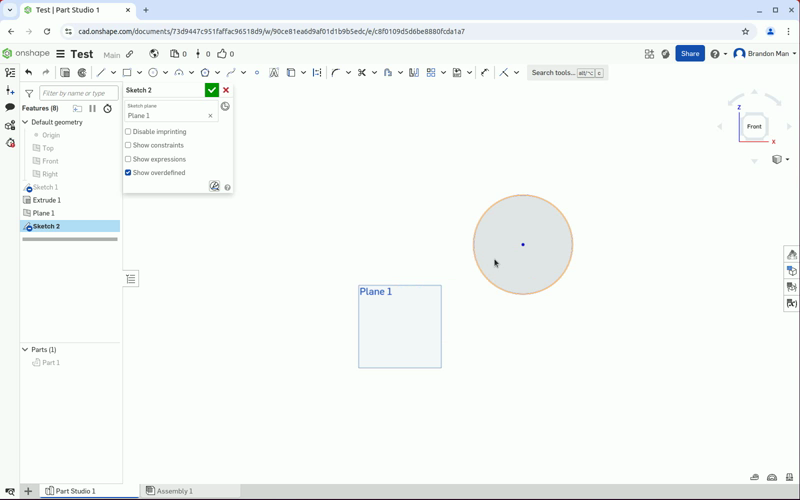
scroll(6)
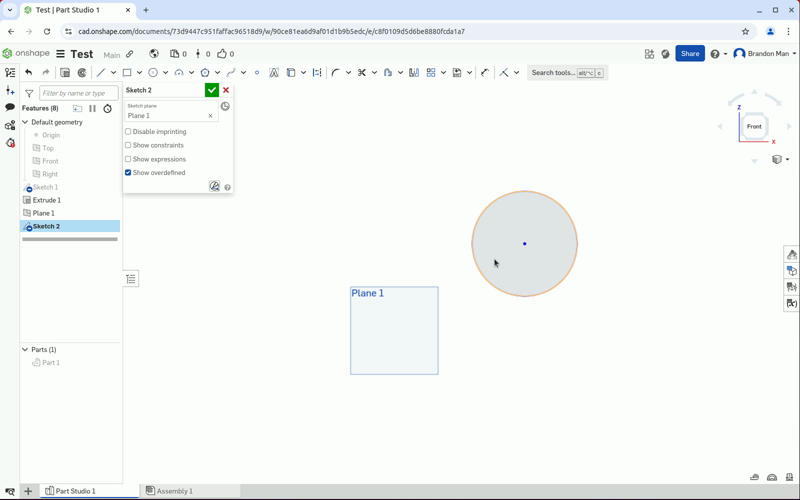
scroll(6)
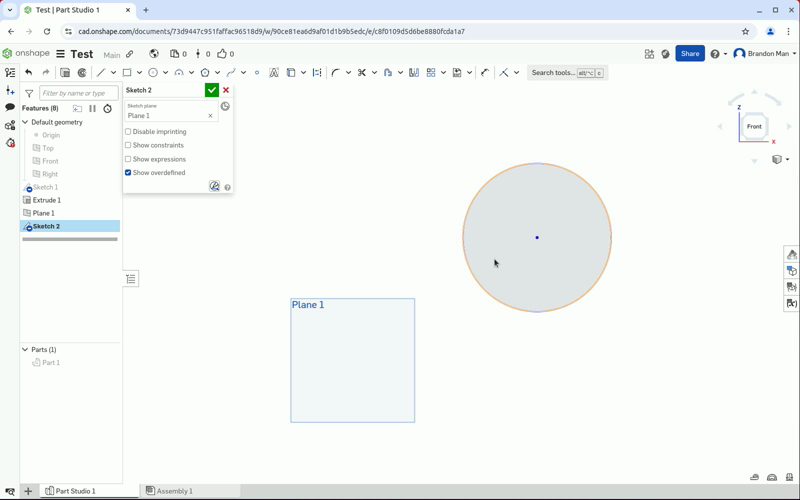
scroll(6)
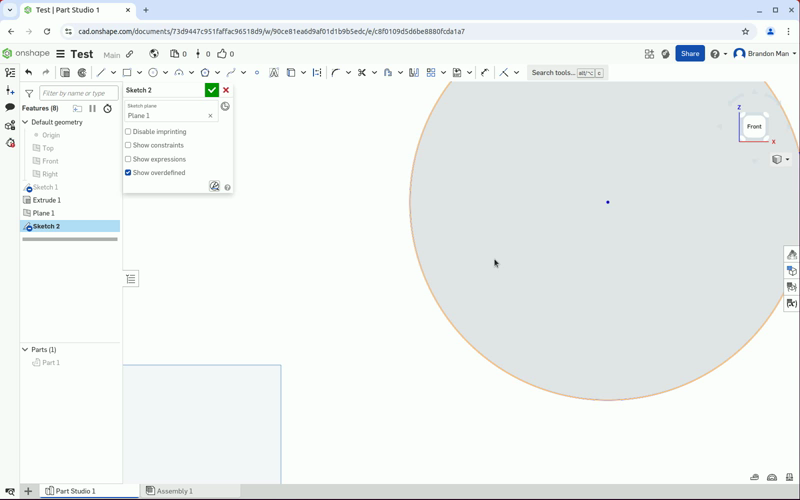
click(494, 258)
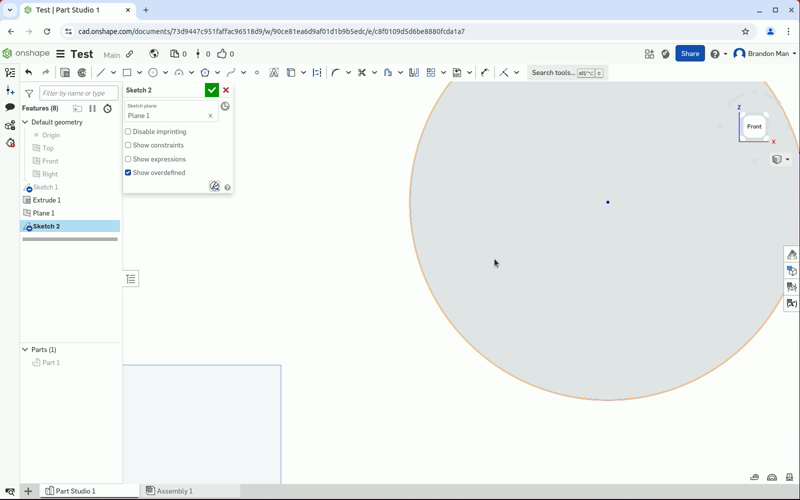
scroll(-6)
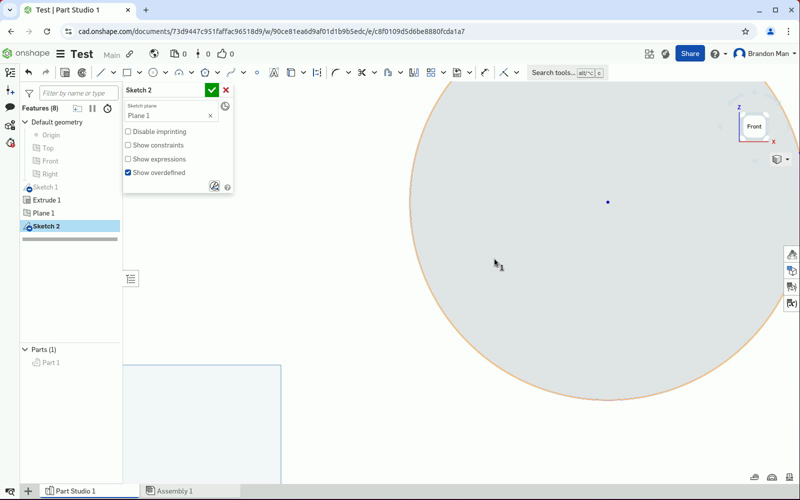
scroll(-6)
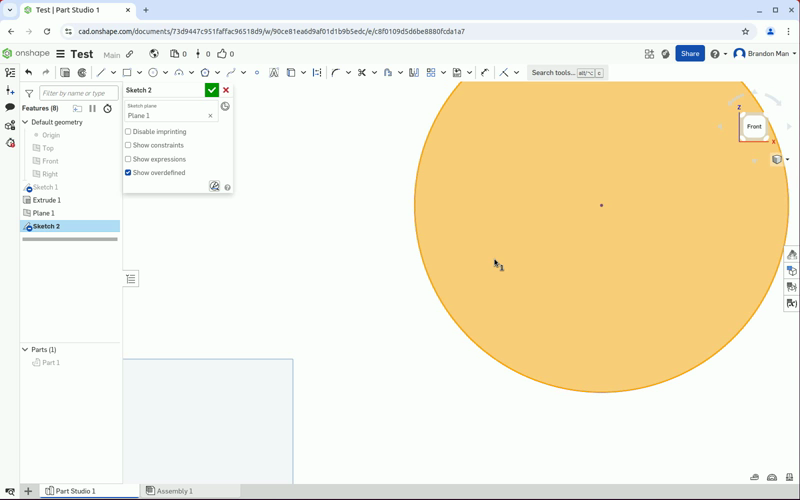
scroll(-6)
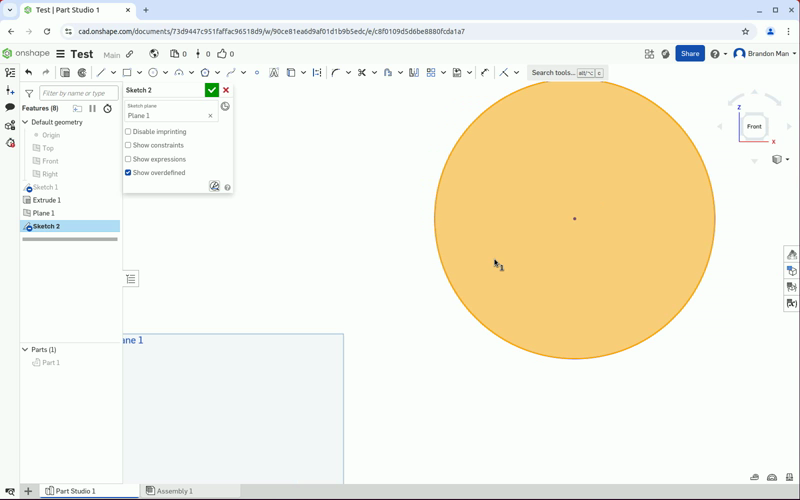
scroll(-6)
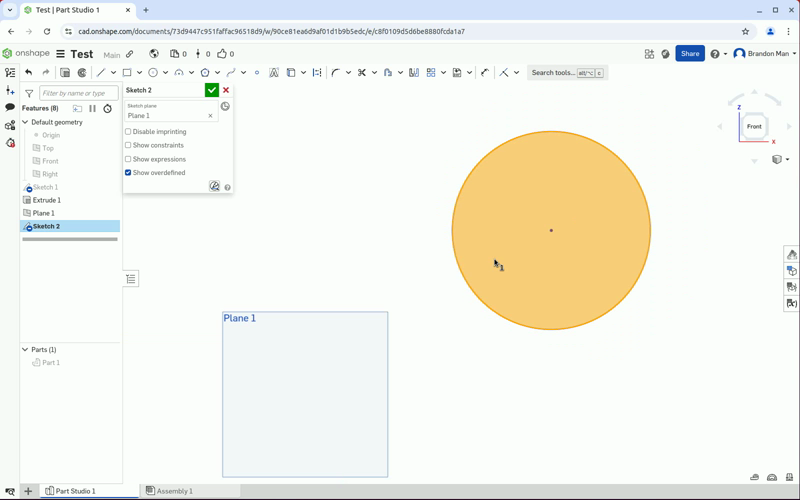
scroll(-6)
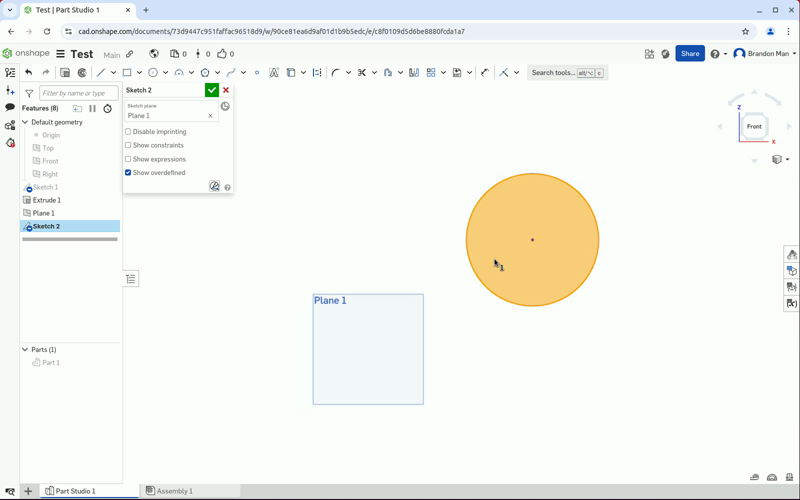
scroll(-6)
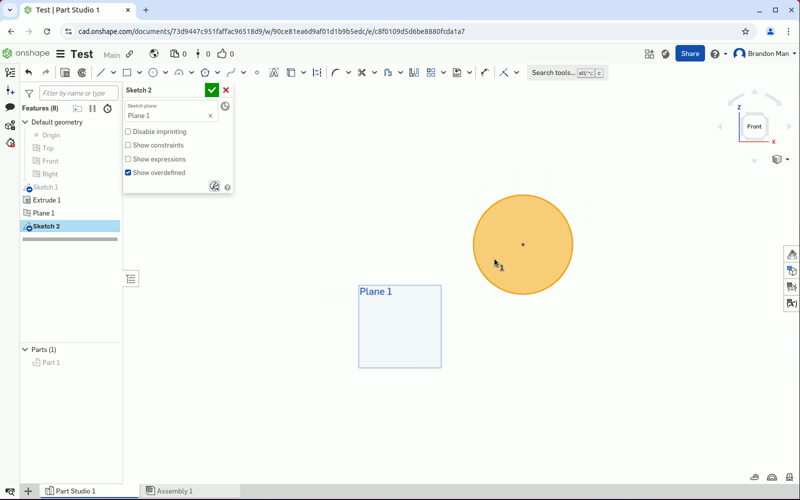
scroll(-6)
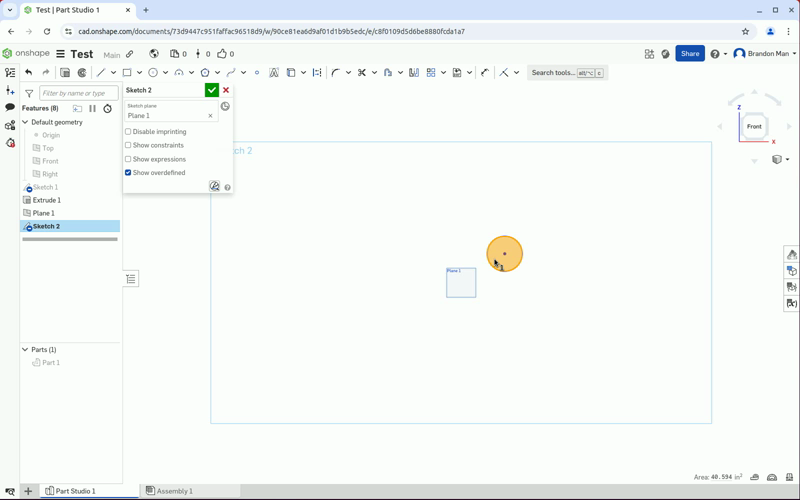
mouse_move(73, 352)
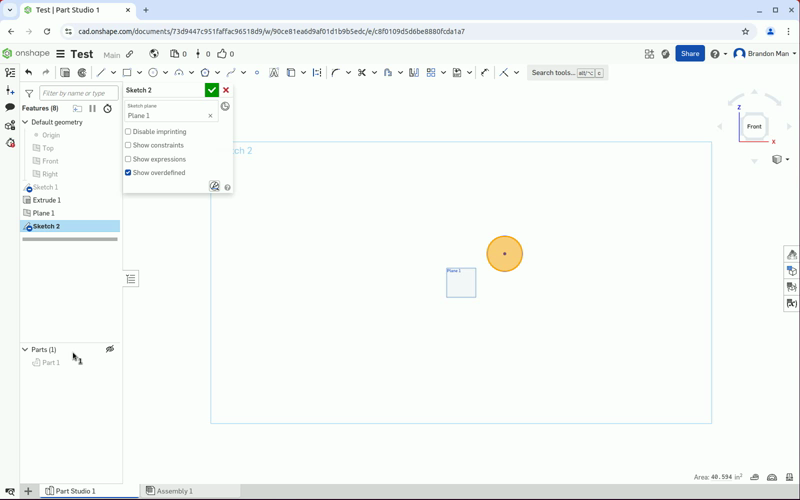
key(shift+y)
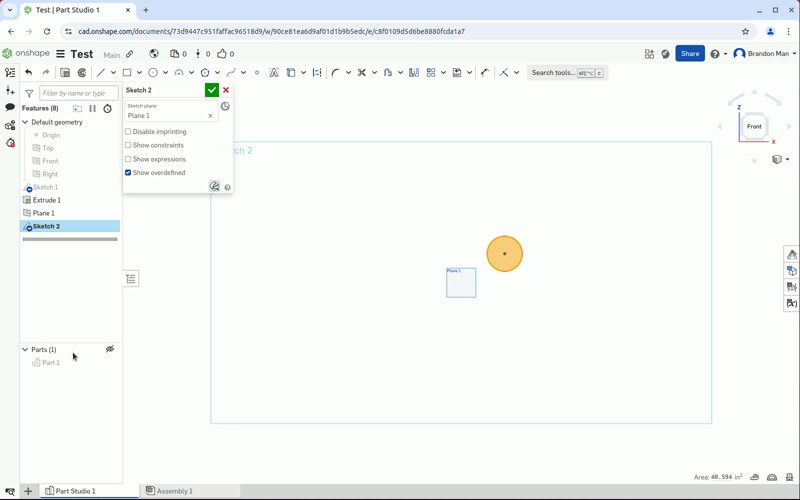
key(shift+e)
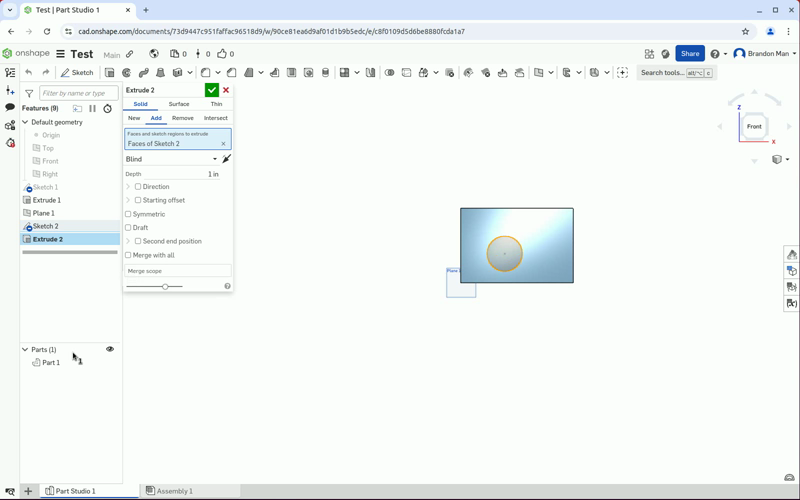
mouse_move(143, 106)
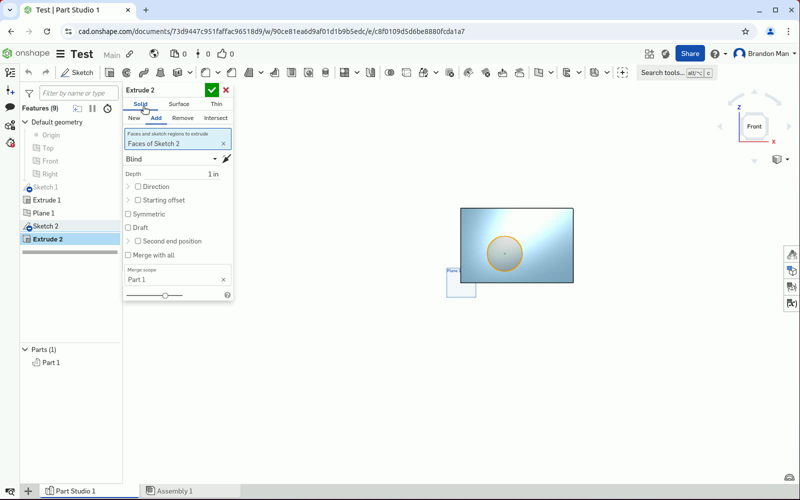
click(143, 106)
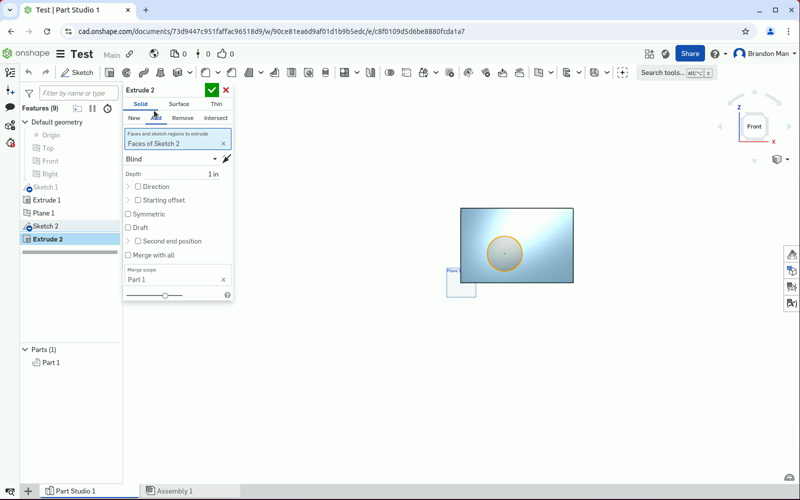
mouse_move(186, 120)
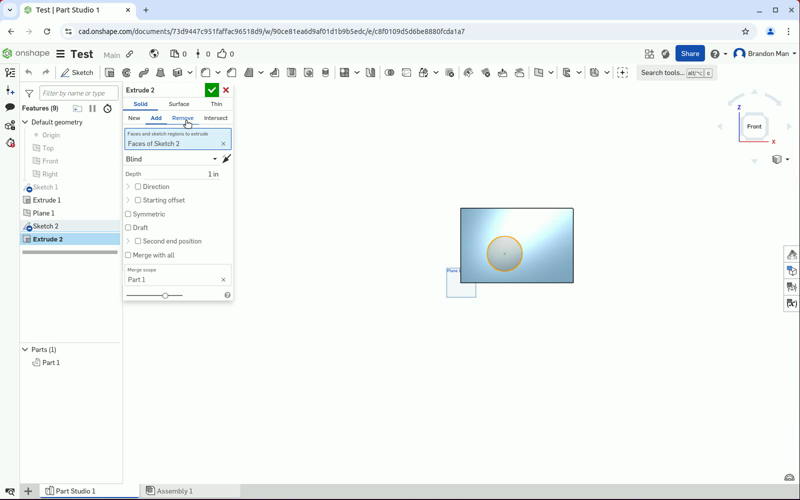
click(186, 120)
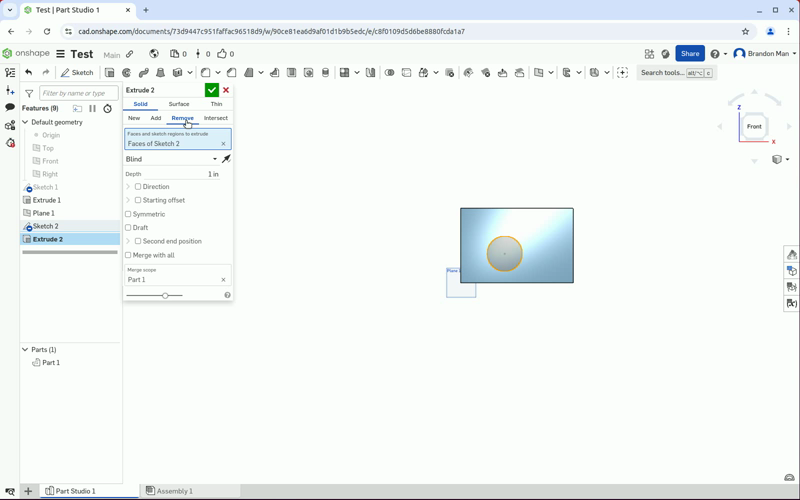
key(tab, 4)
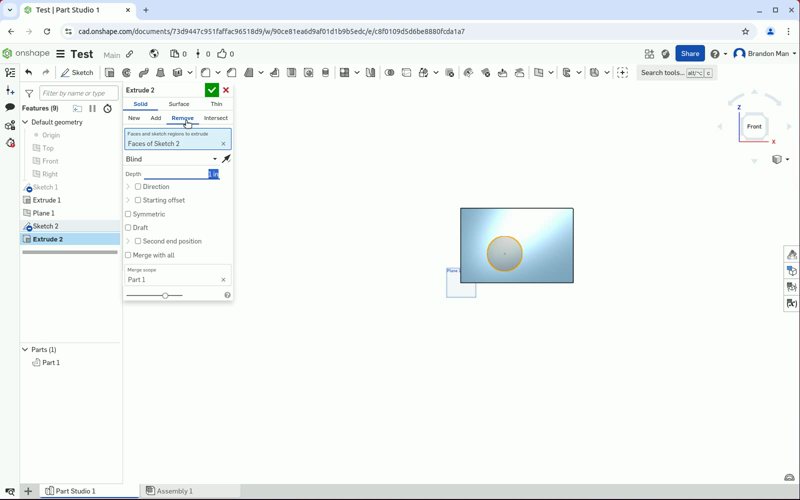
text(27.682)
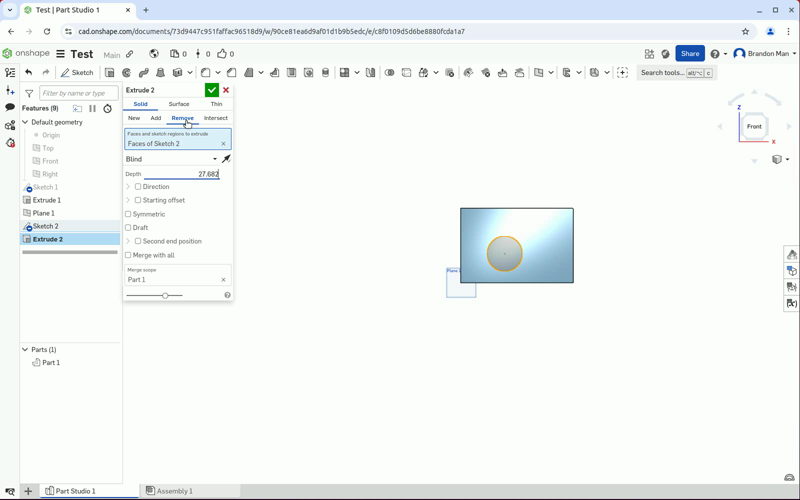
key(tab, 6)
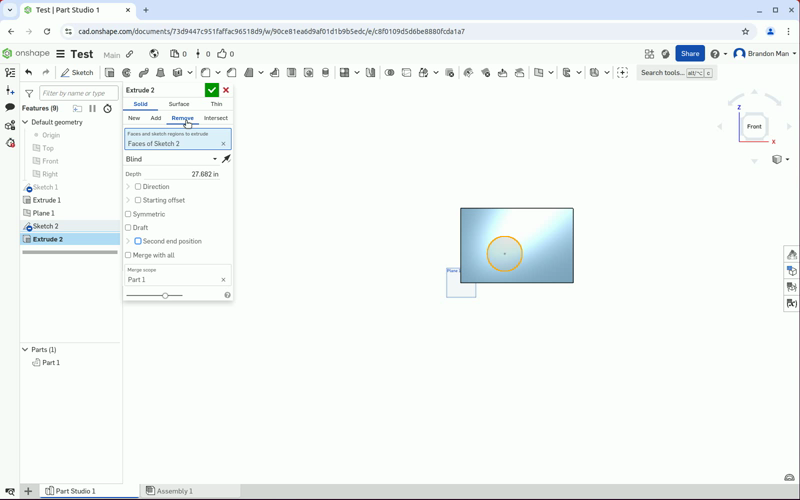
key(space)
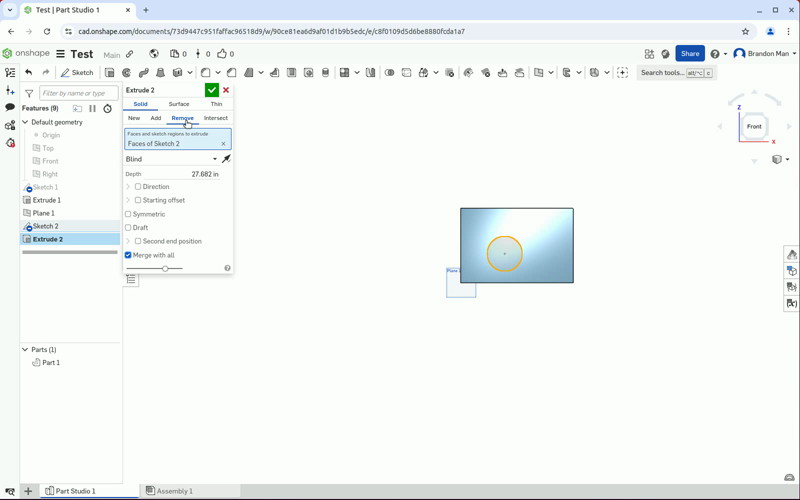
key(enter)
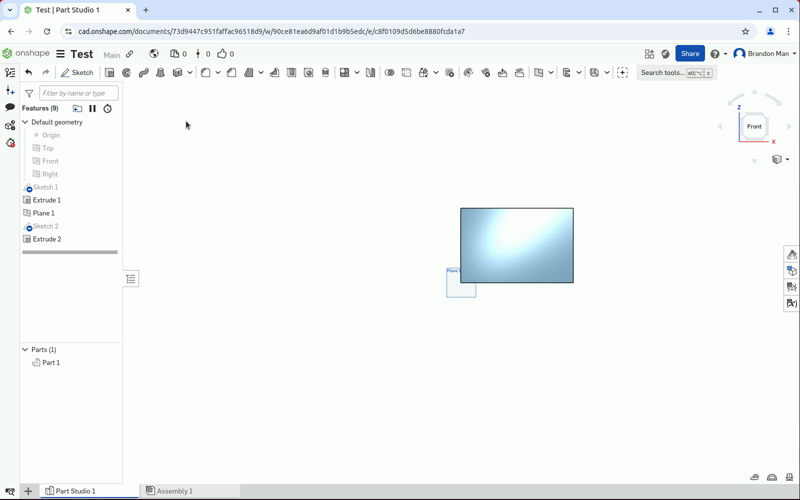
key(shift+h)
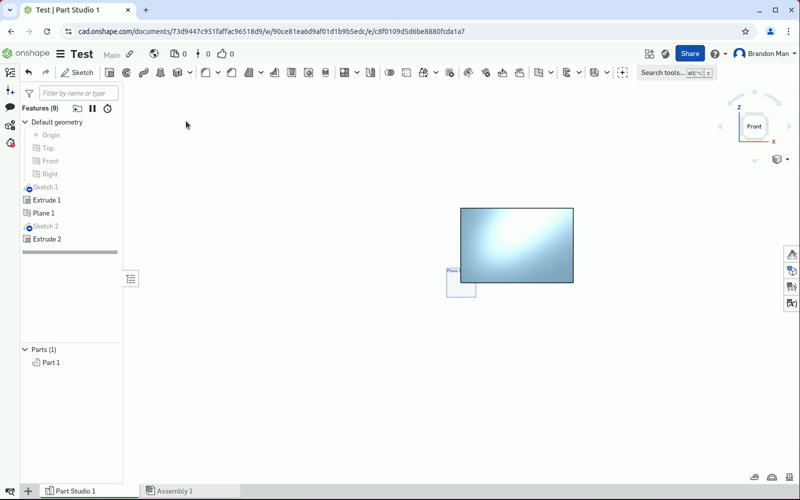
key(shift+h)
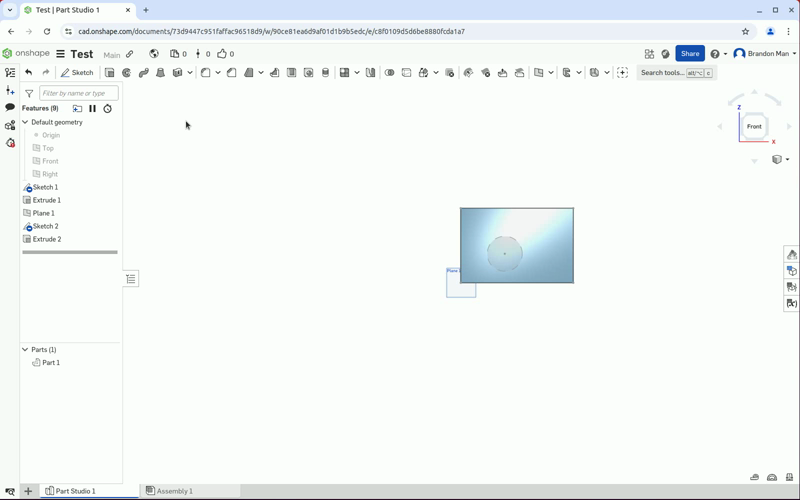
key(shift+7)
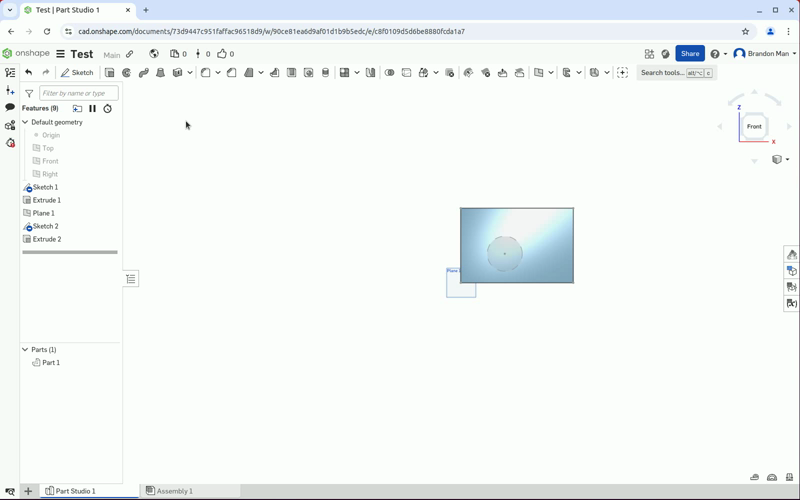
key(left, 2)
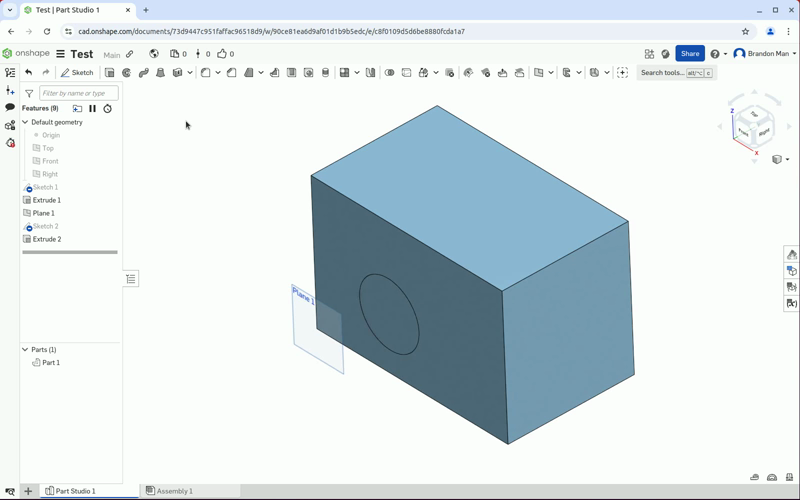
key(down, 2)
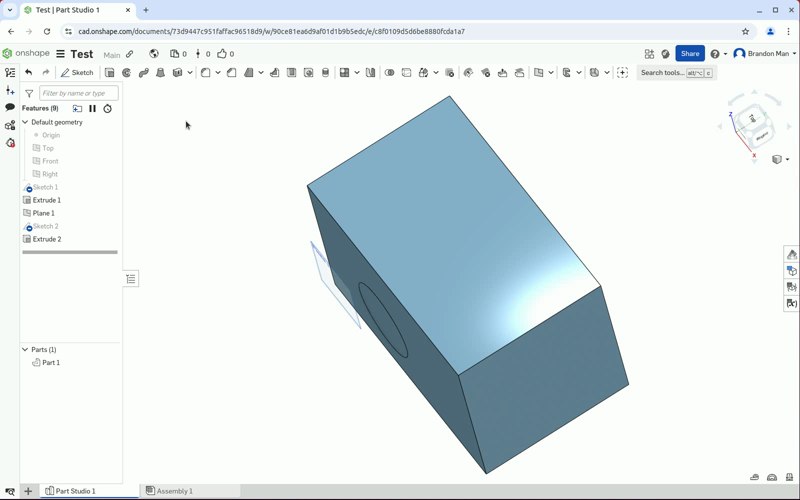
key(up, 2)
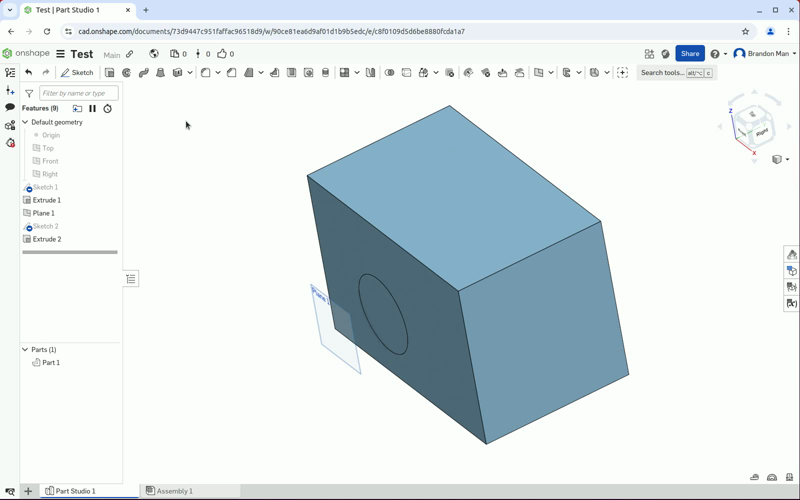
key(right, 2)
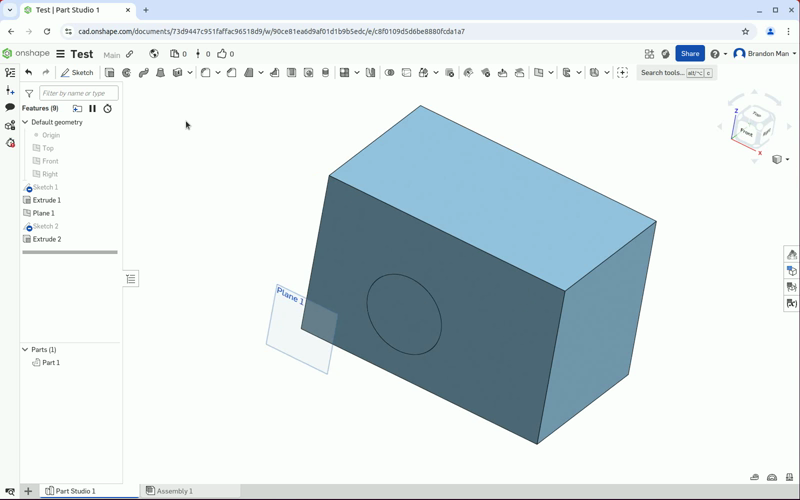
mouse_move(73, 189)
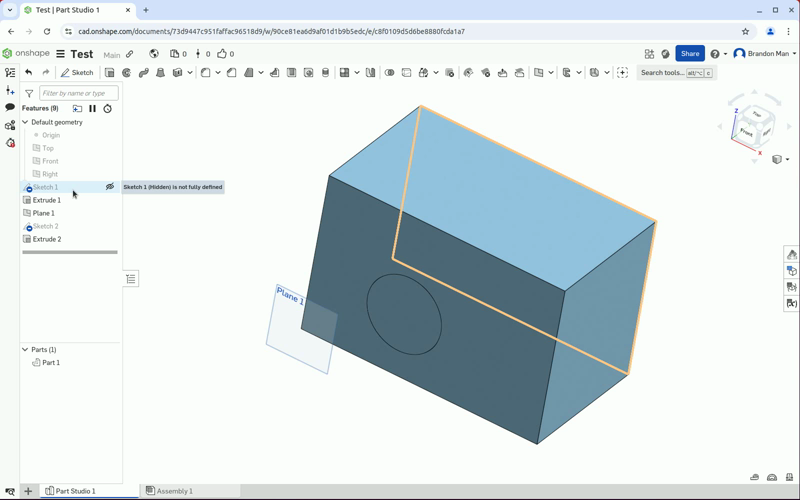
click(73, 189)